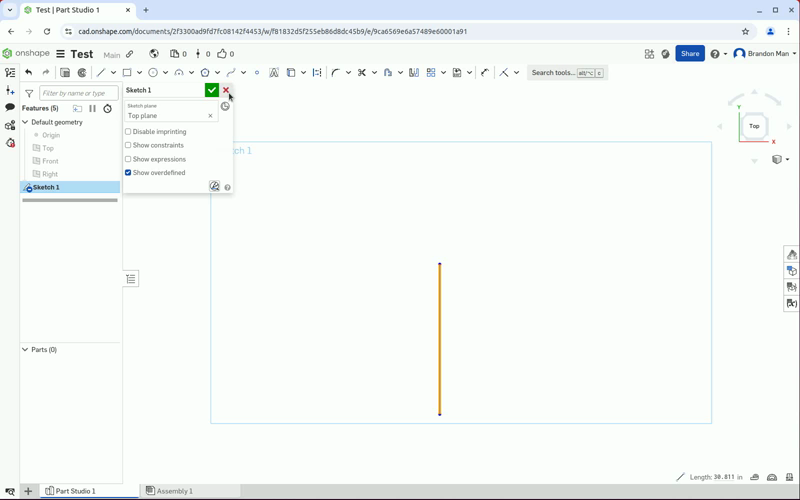
key(shift+h)
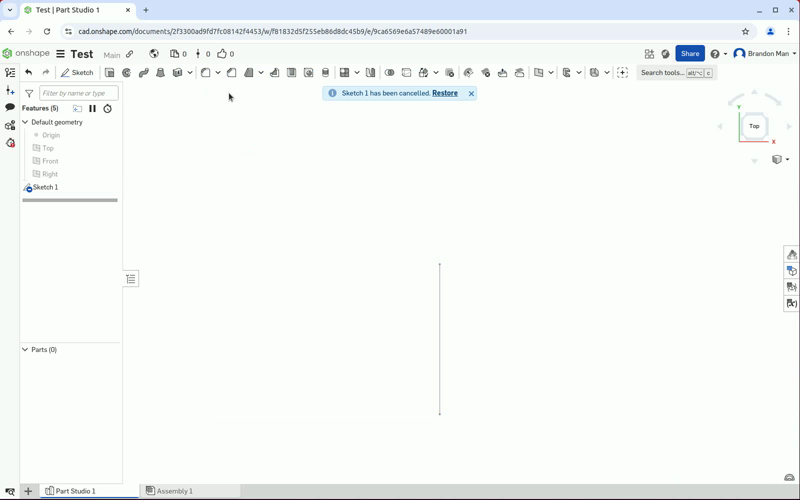
key(shift+s)
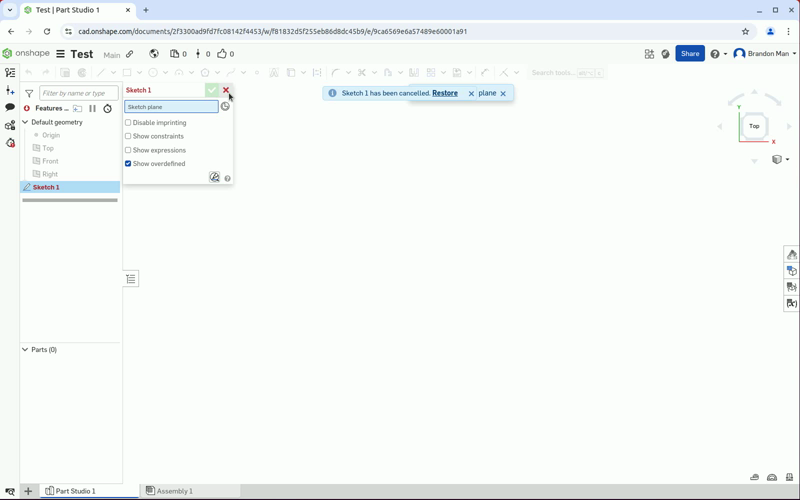
mouse_move(73, 150)
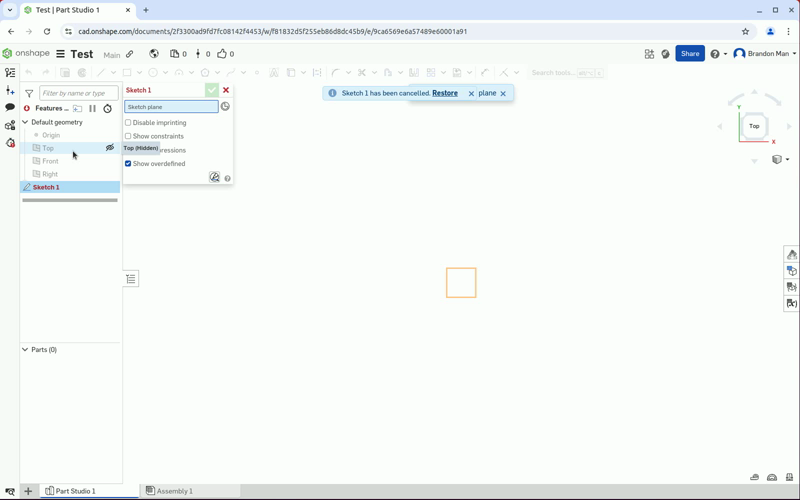
click(73, 150)
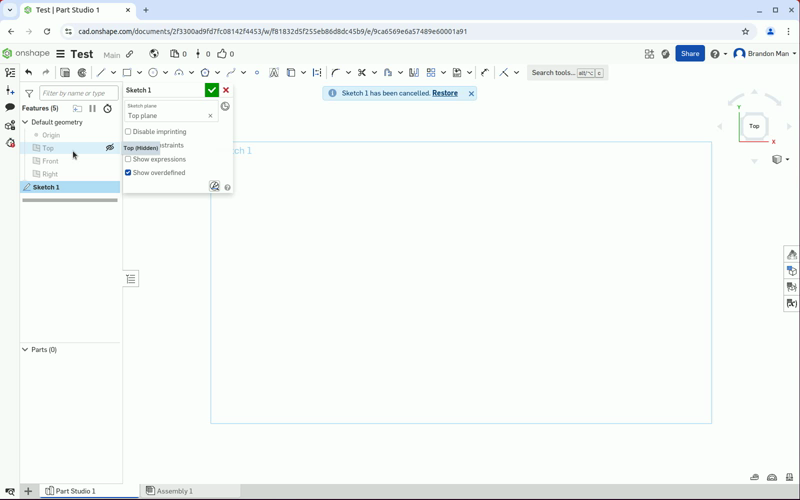
mouse_move(73, 352)
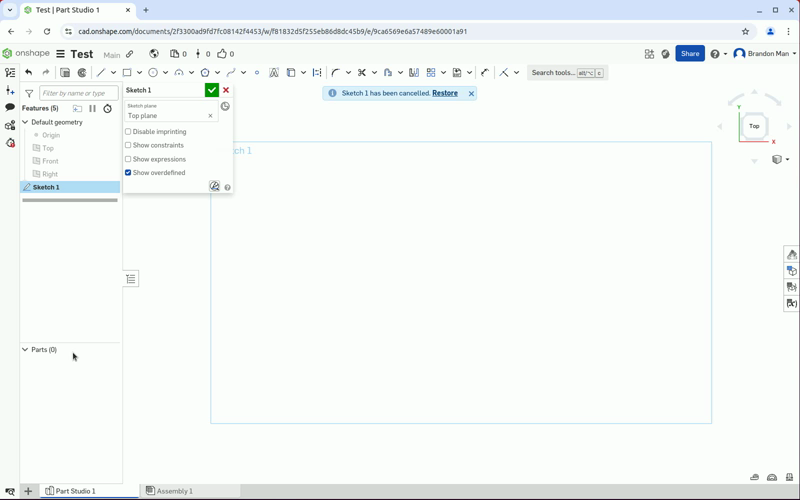
key(y)
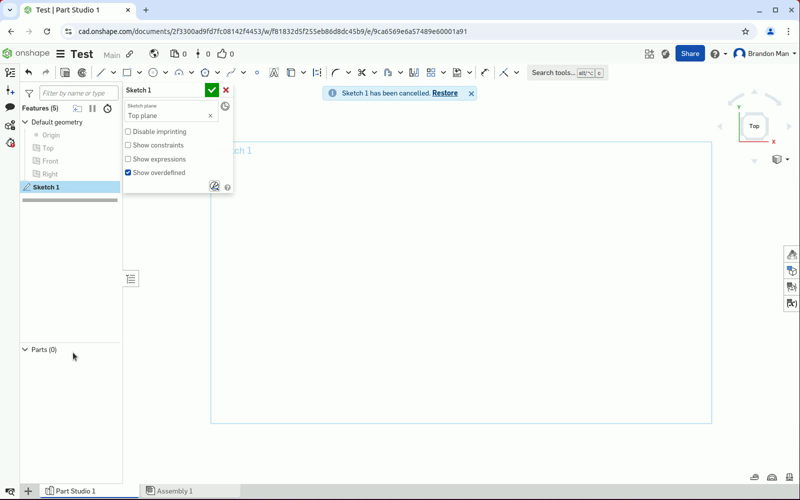
key(c)
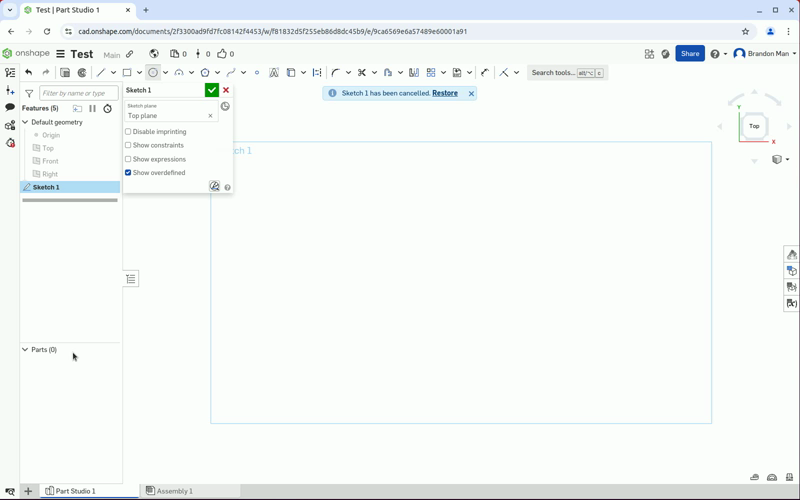
key_down(shift)
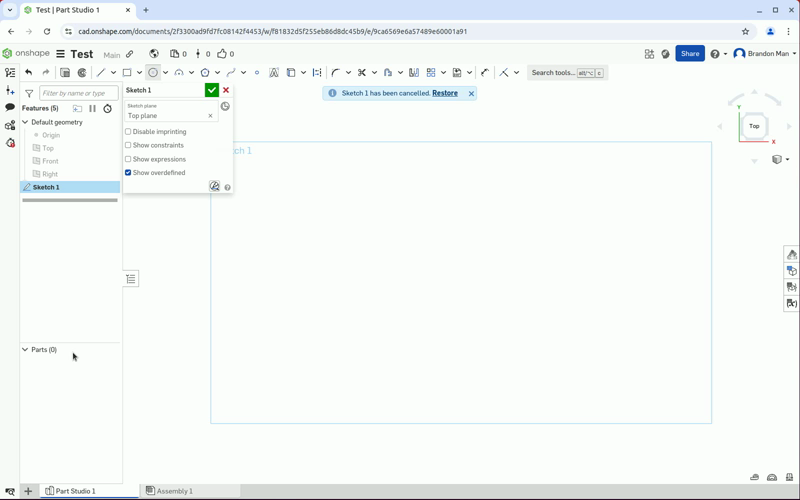
mouse_move(394, 273)
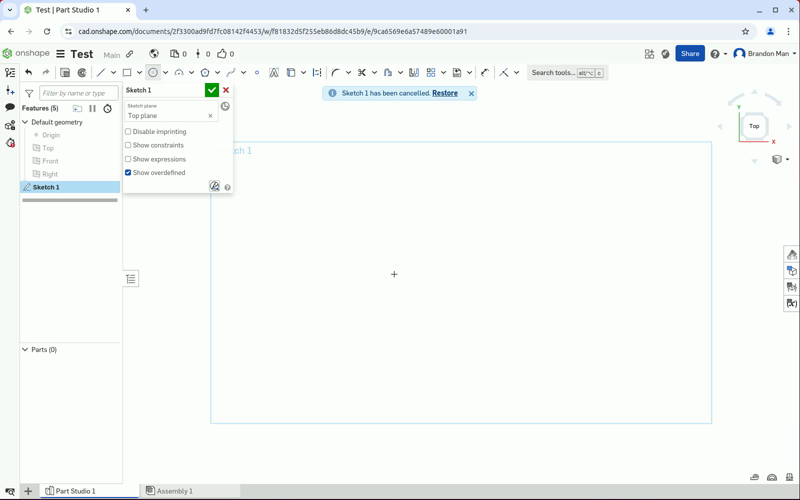
click(394, 273)
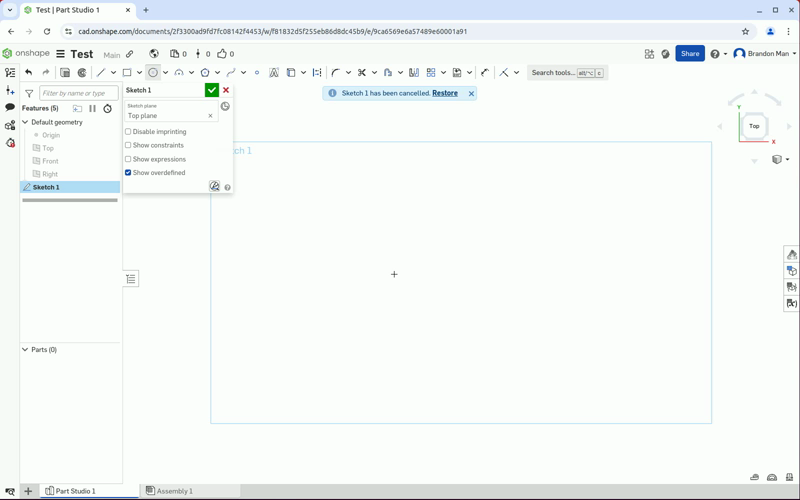
key_up(shift)
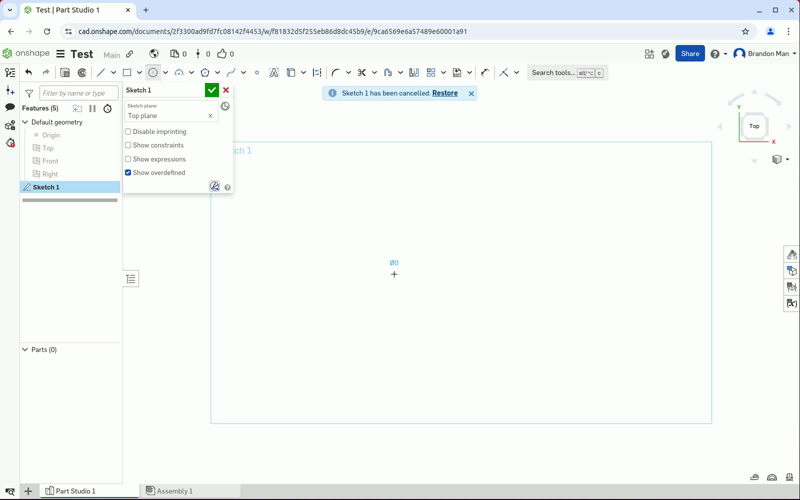
mouse_move(428, 273)
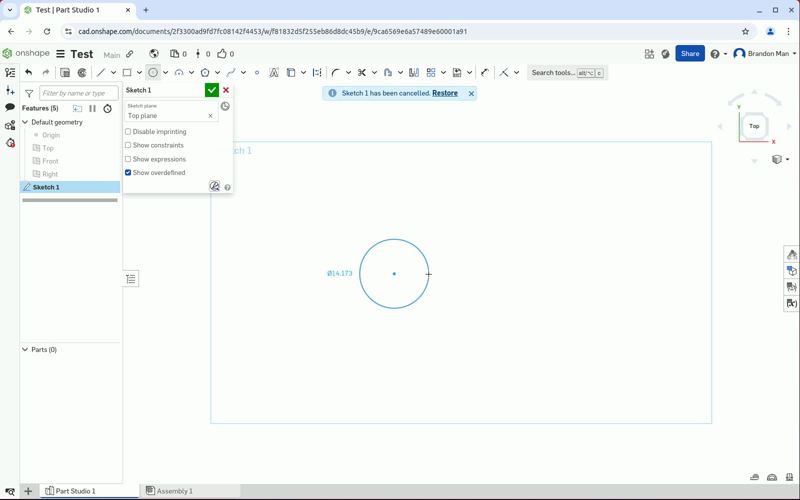
click(428, 273)
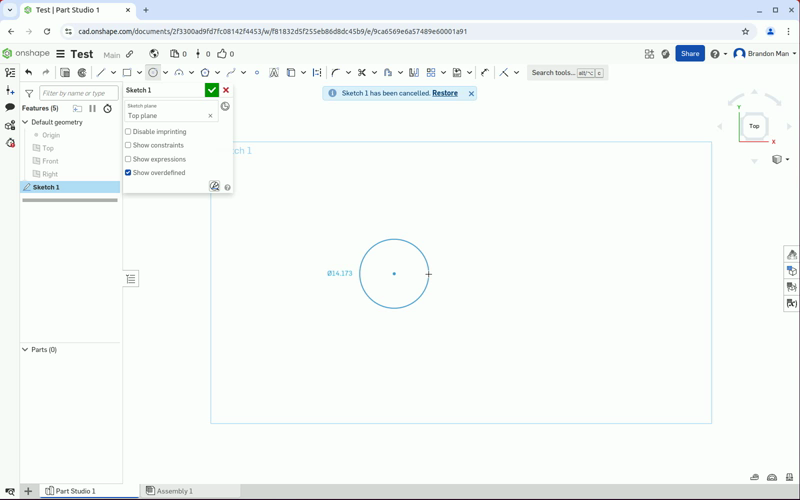
key(esc)
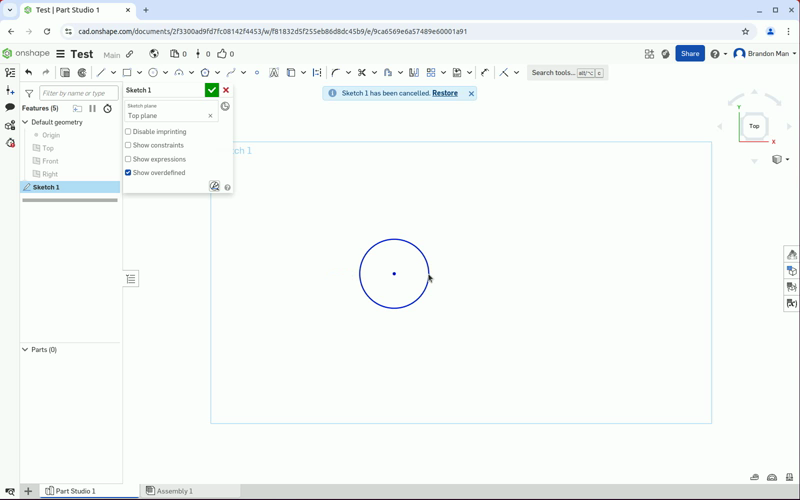
mouse_move(403, 278)
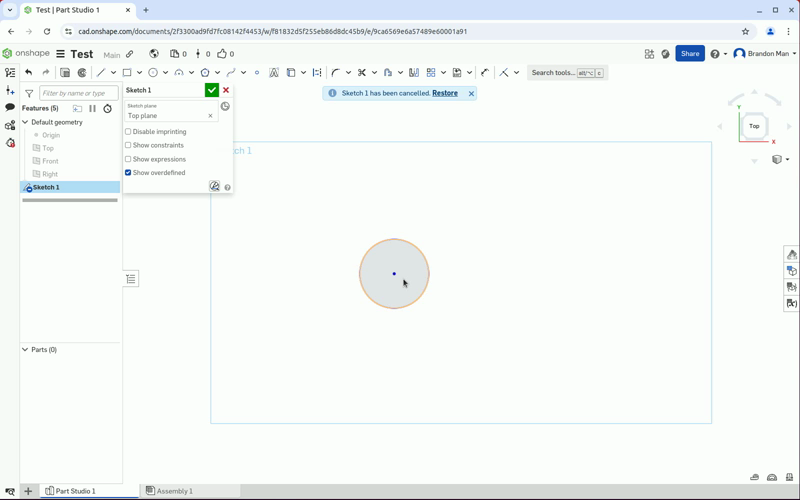
click(403, 278)
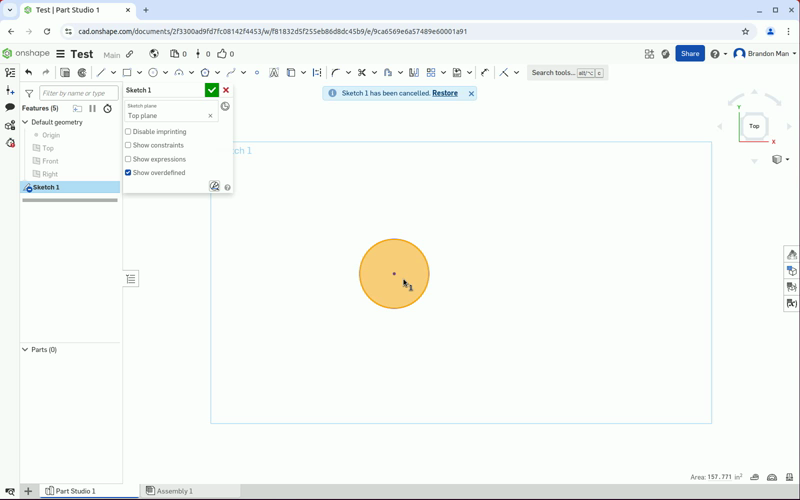
mouse_move(73, 352)
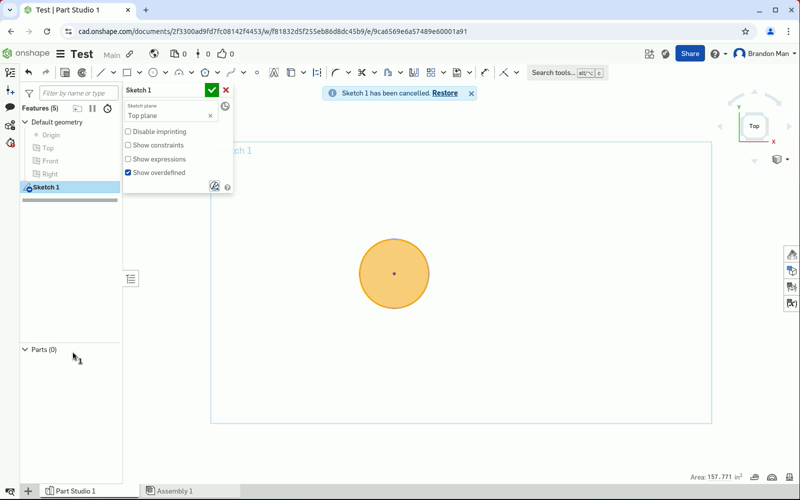
key(shift+y)
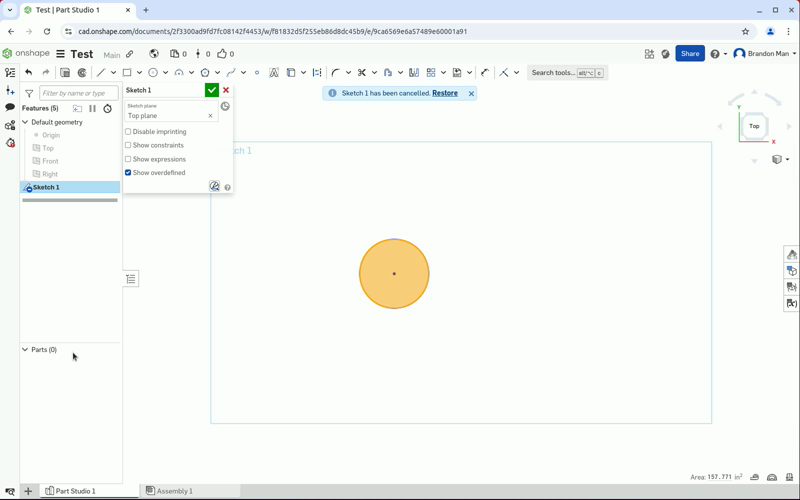
key(shift+e)
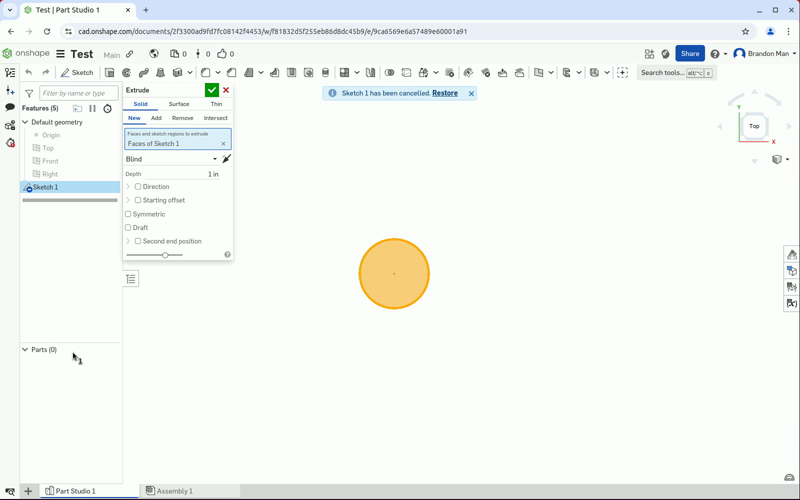
mouse_move(143, 106)
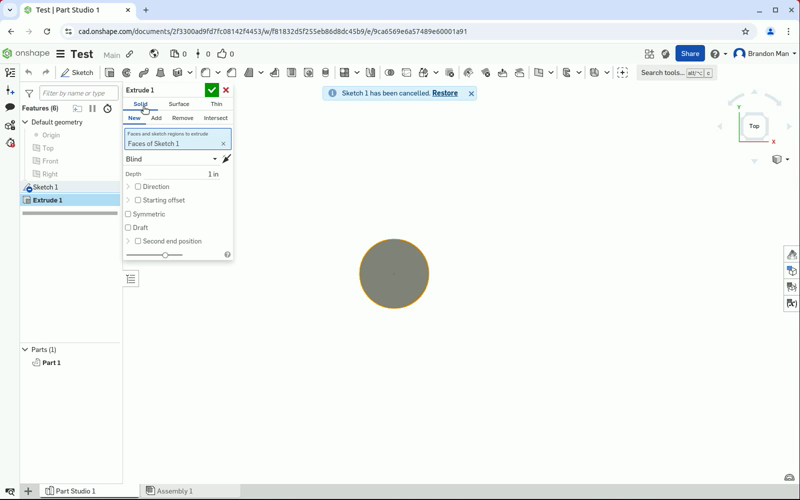
click(143, 106)
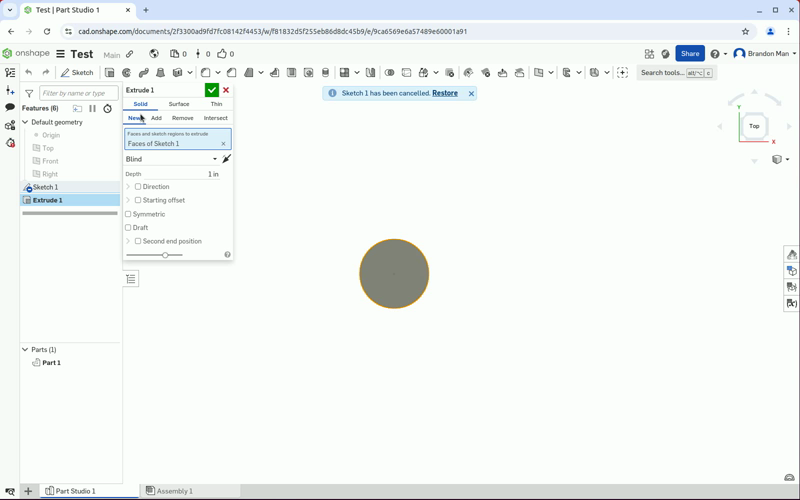
mouse_move(137, 120)
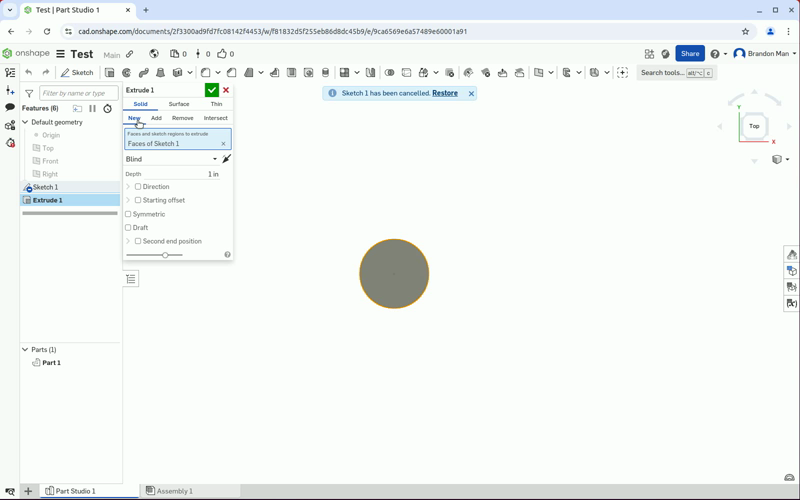
click(137, 120)
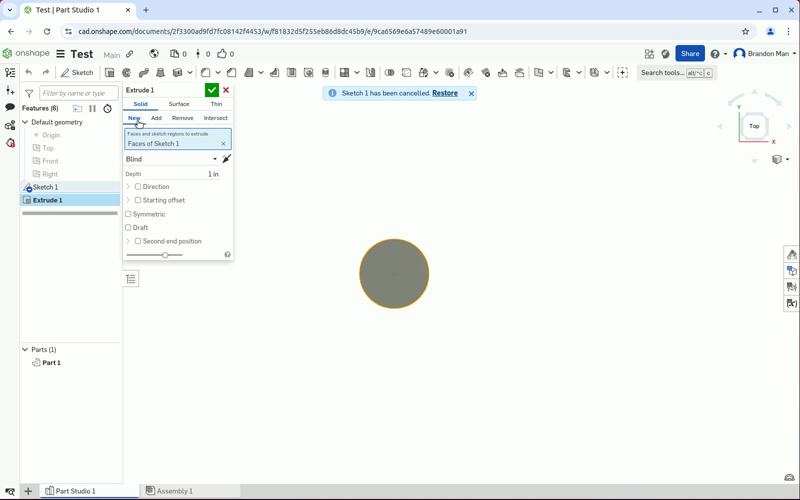
key(tab, 4)
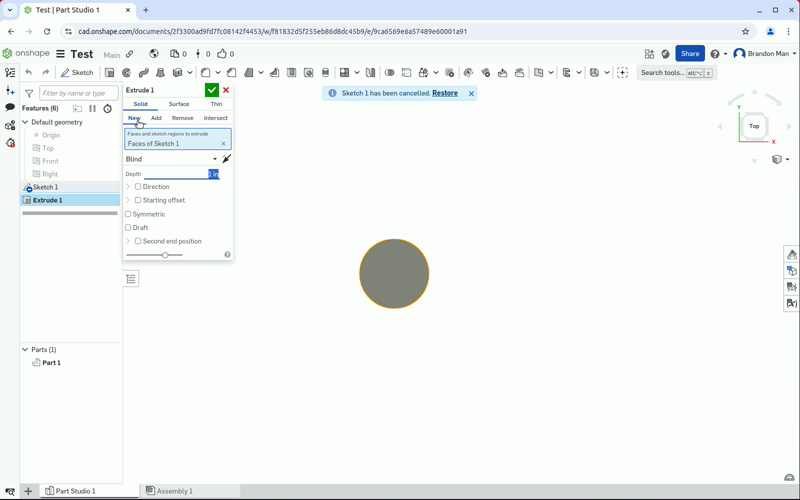
text(3.611)
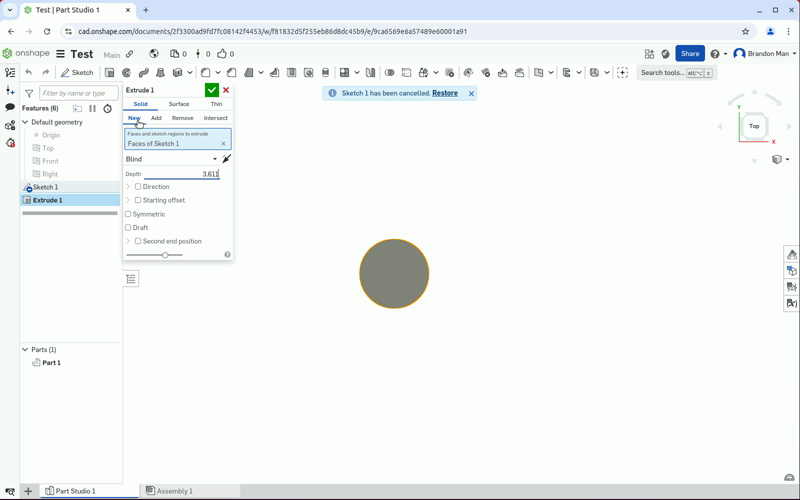
key(enter)
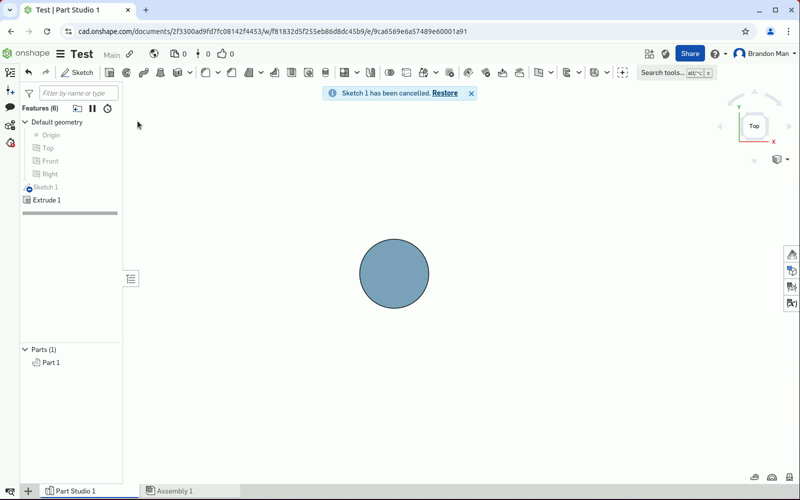
key(shift+h)
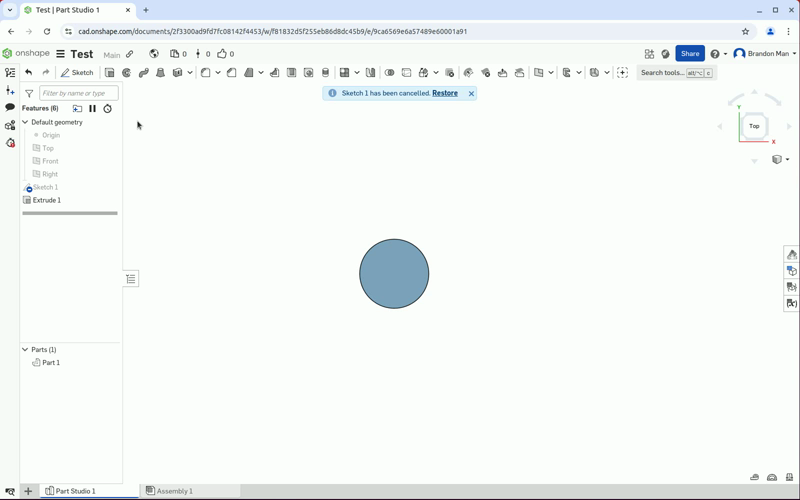
key(shift+h)
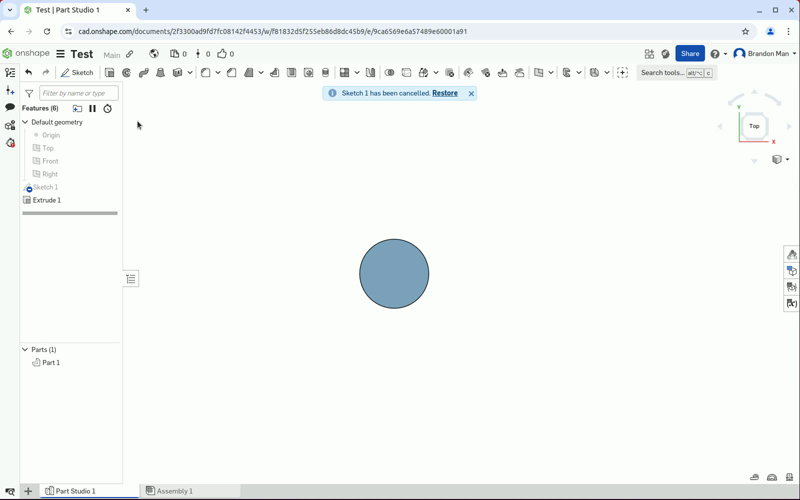
mouse_move(73, 189)
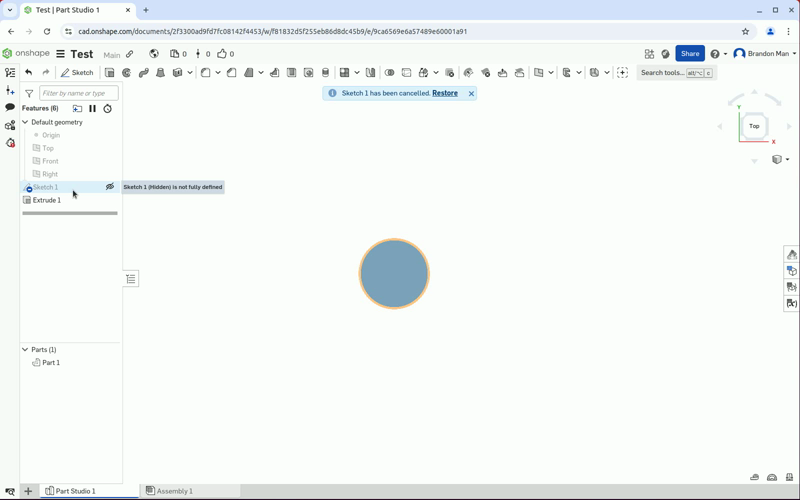
click(73, 189)
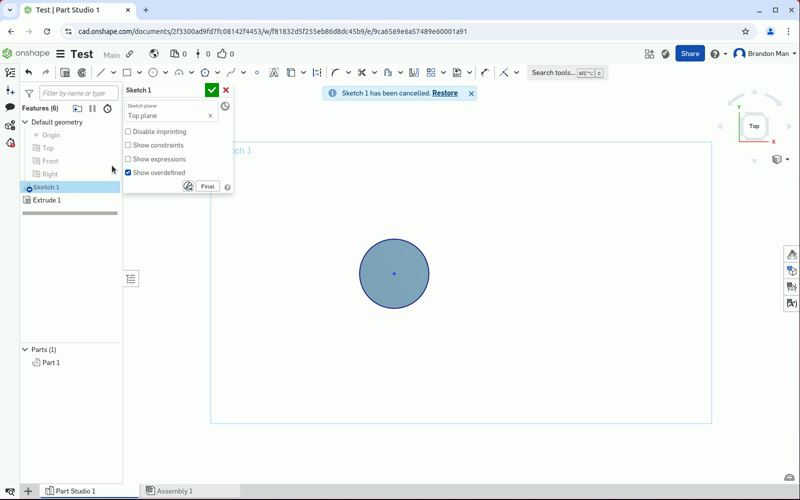
mouse_move(229, 92)
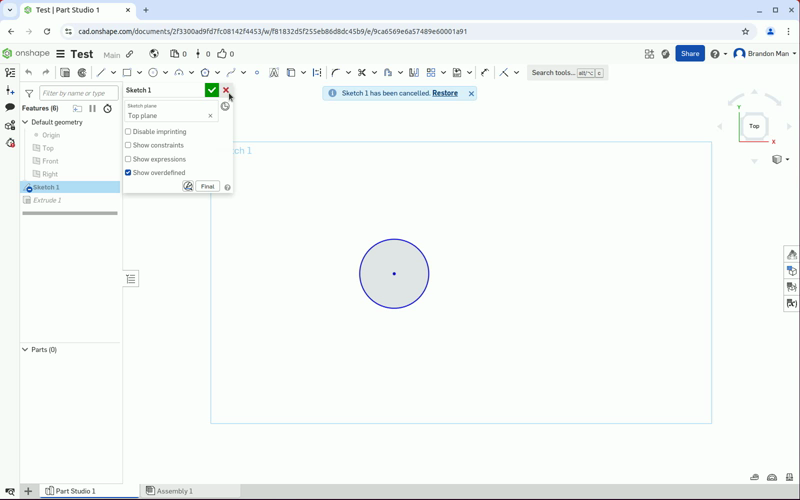
click(229, 92)
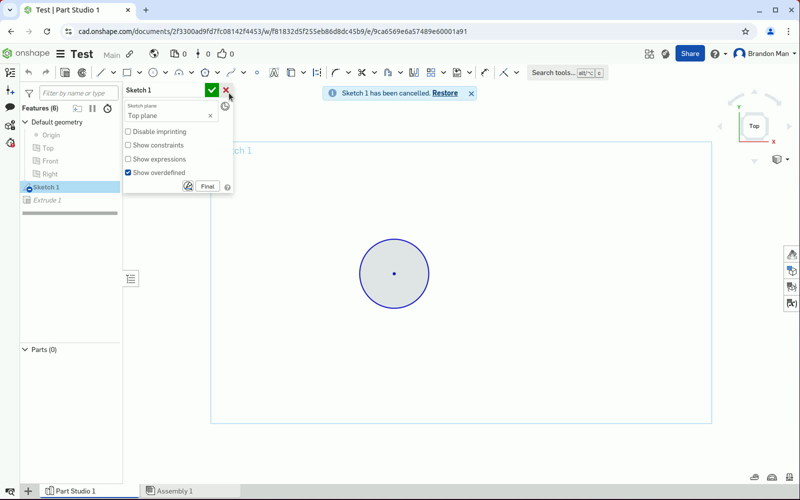
key(shift+s)
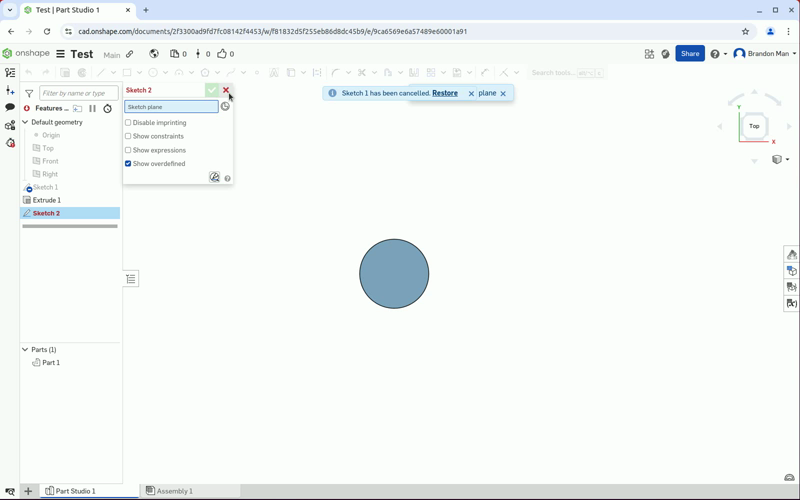
mouse_move(73, 150)
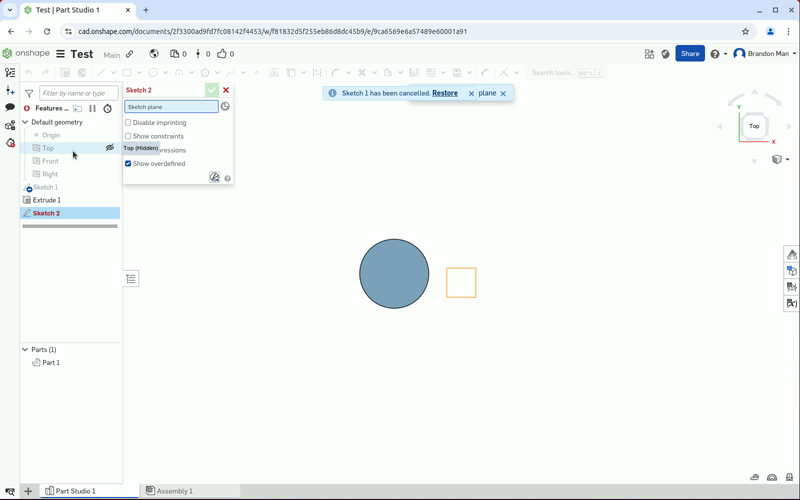
click(73, 150)
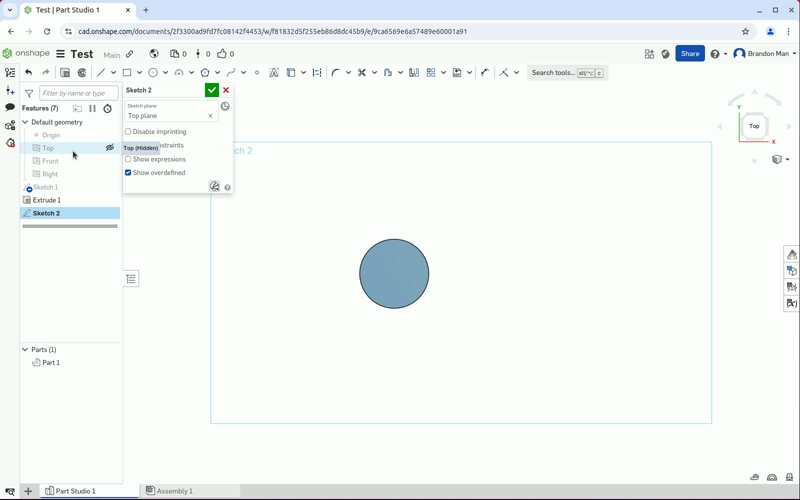
mouse_move(73, 352)
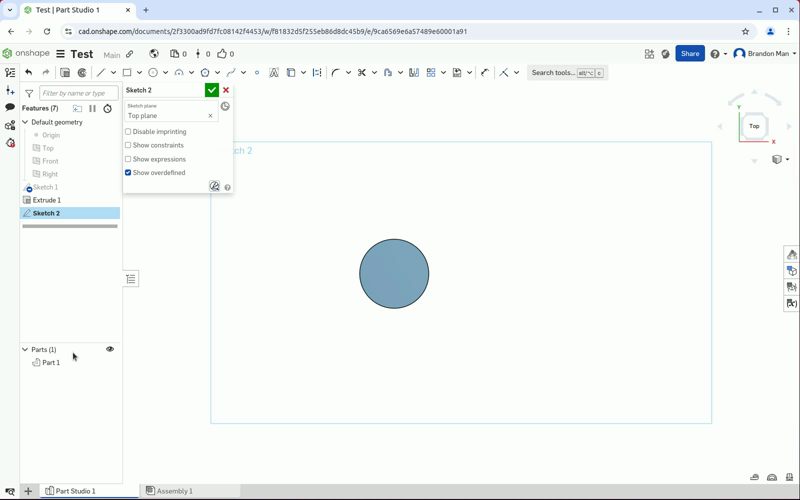
key(y)
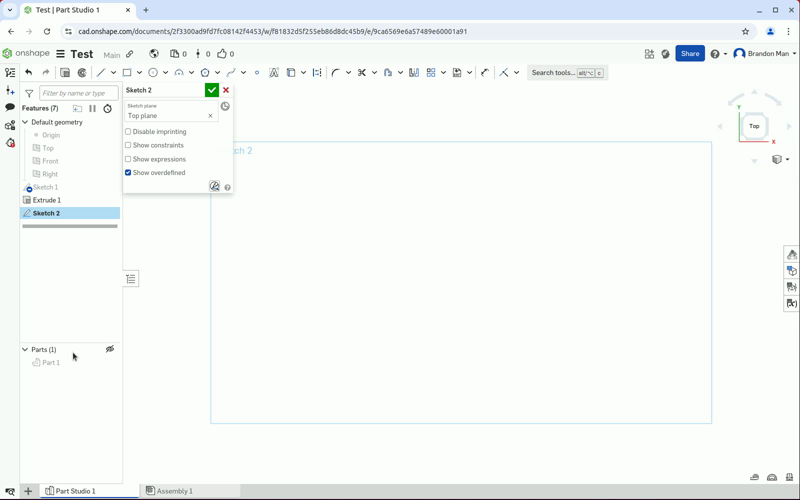
key(c)
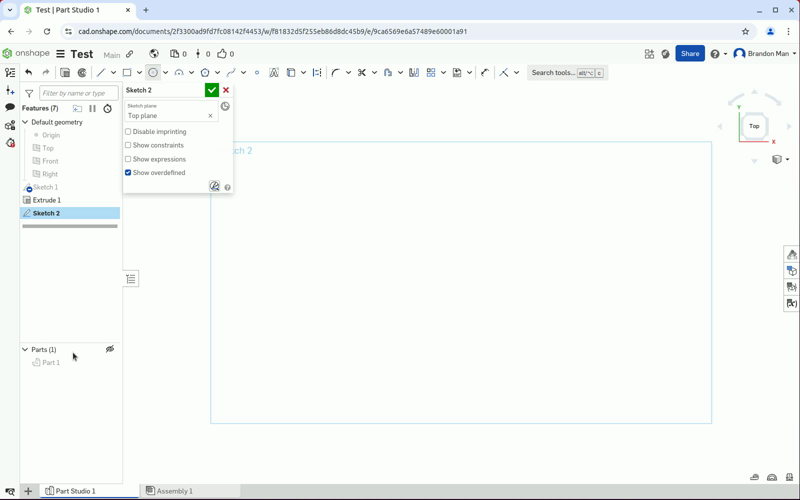
key_down(shift)
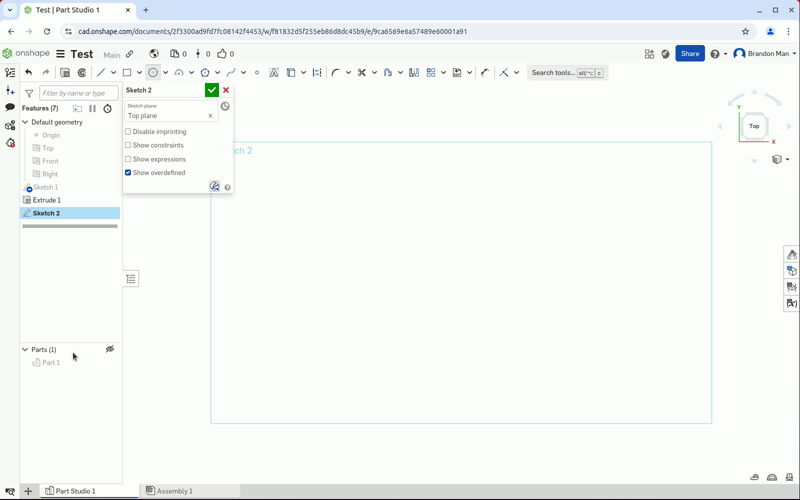
mouse_move(510, 264)
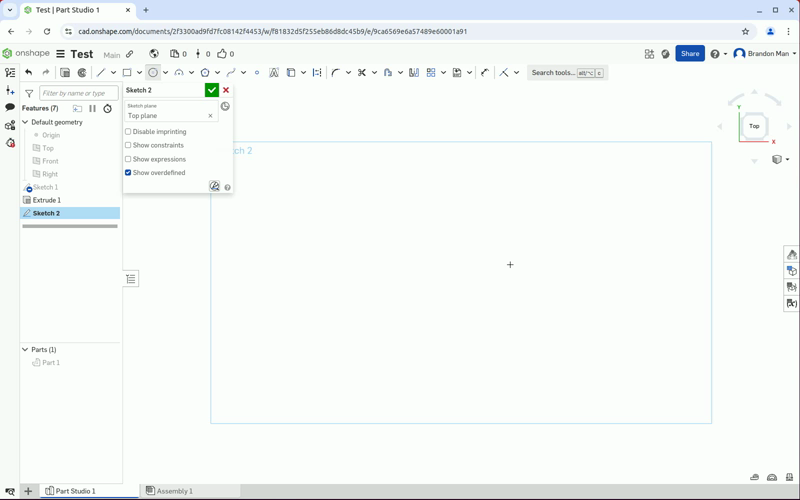
click(510, 264)
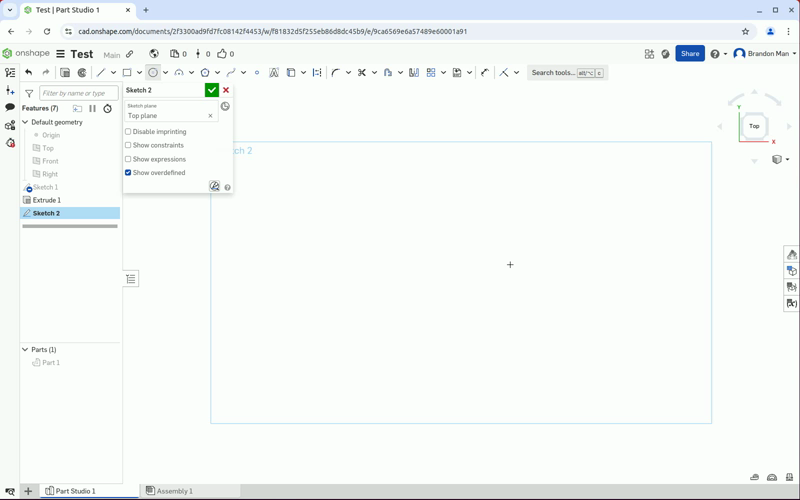
key_up(shift)
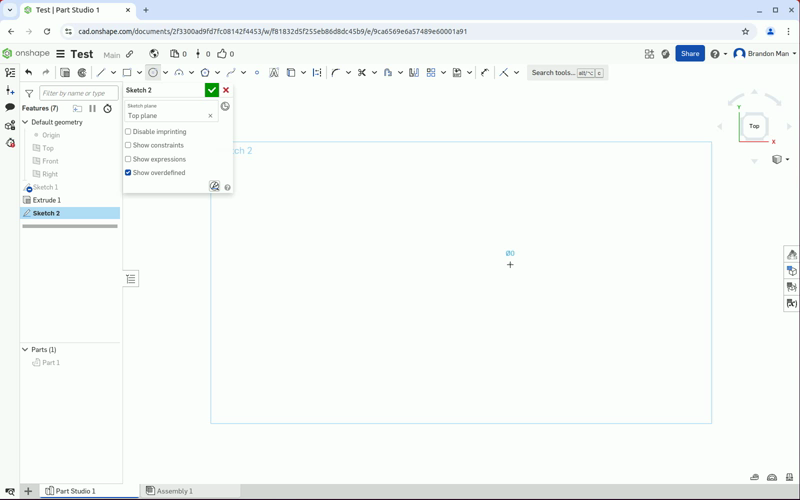
mouse_move(574, 264)
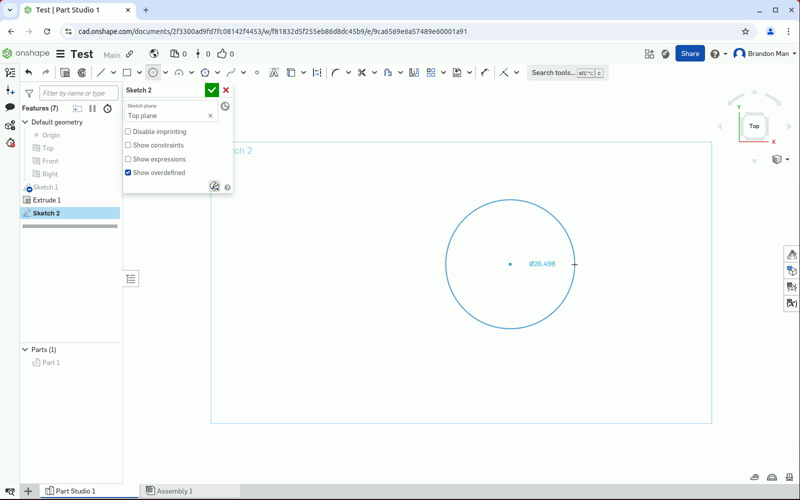
click(574, 264)
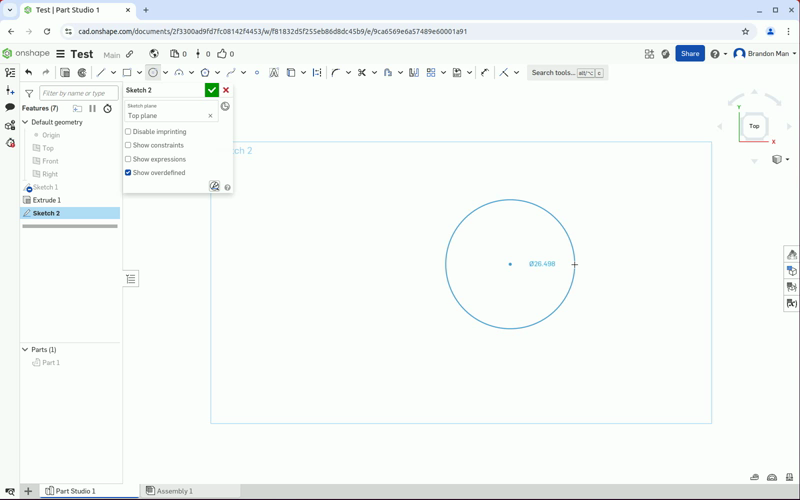
key(esc)
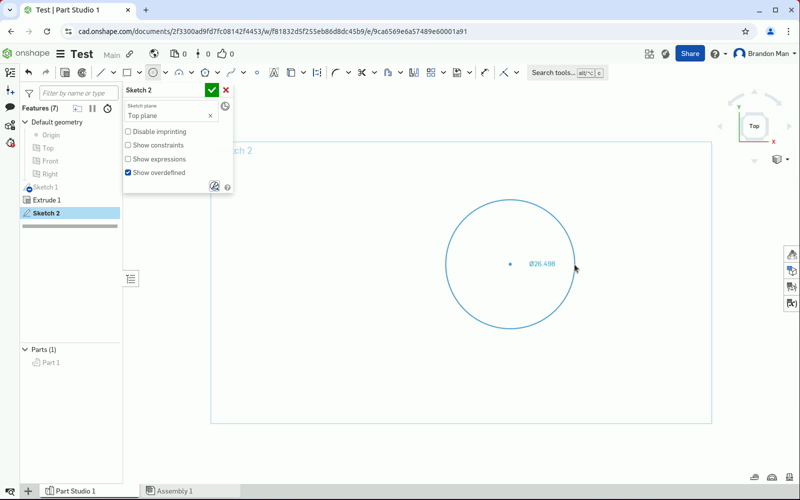
mouse_move(509, 280)
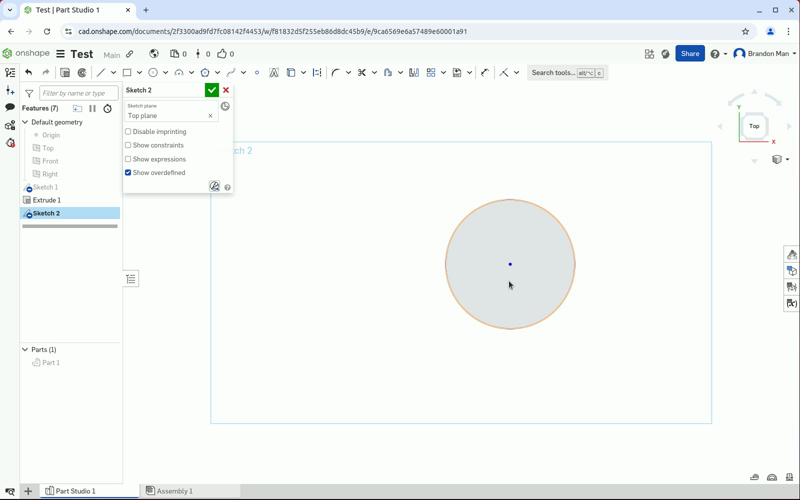
click(509, 280)
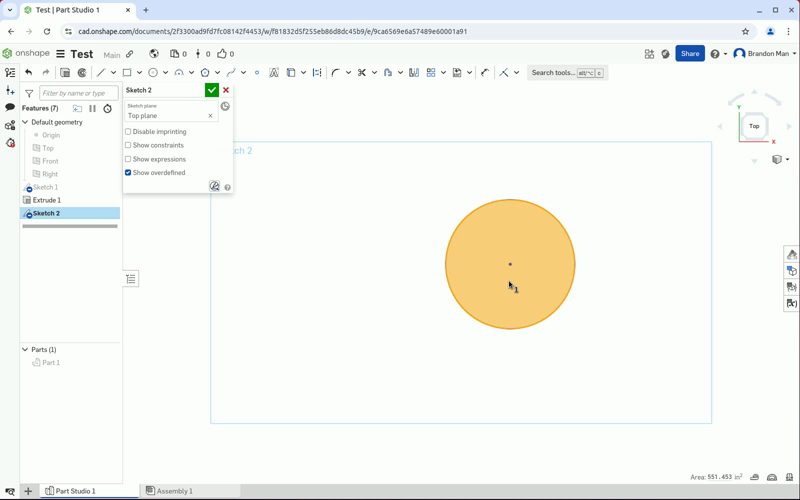
mouse_move(73, 352)
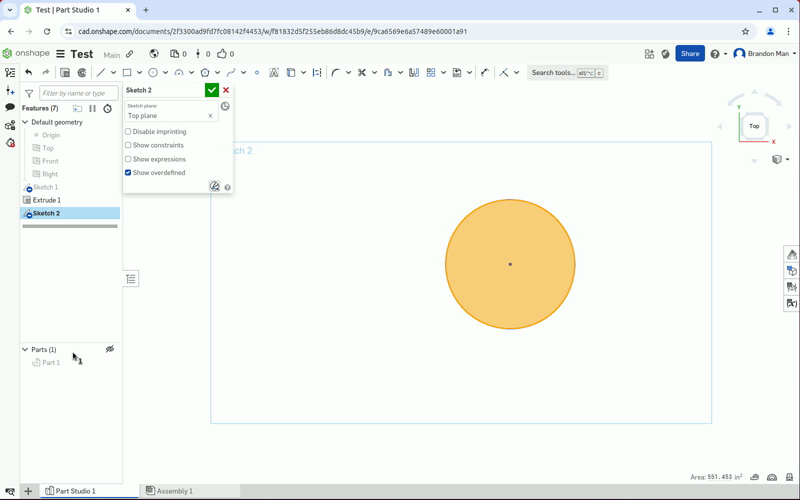
key(shift+y)
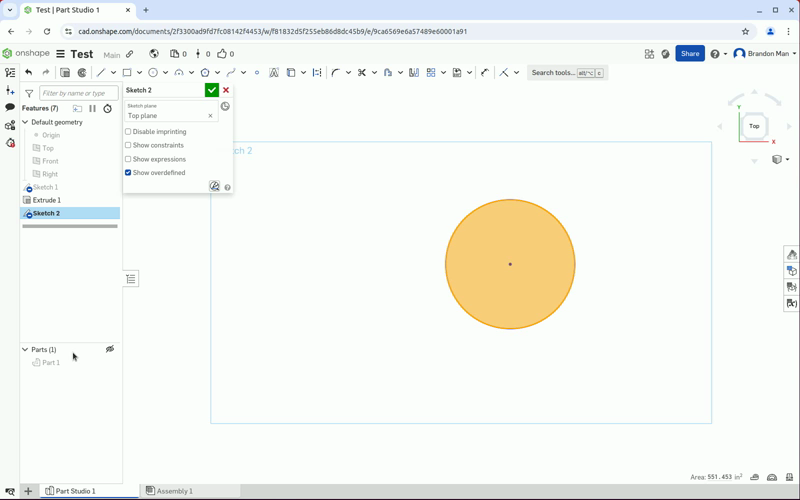
key(shift+e)
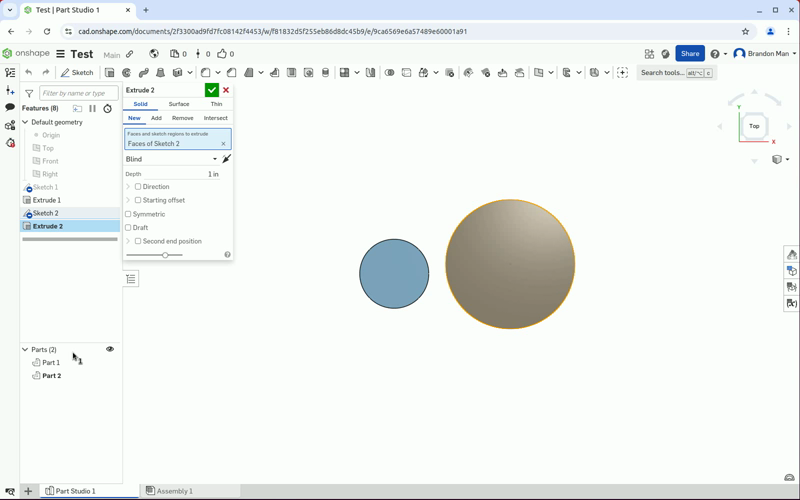
mouse_move(143, 106)
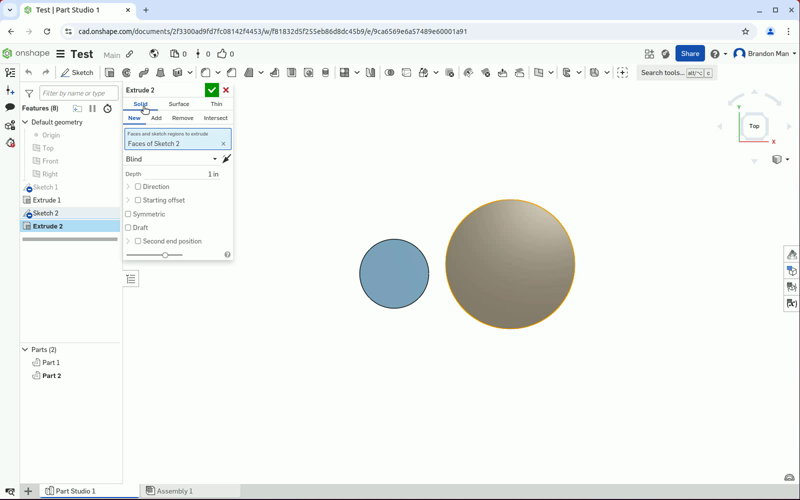
click(143, 106)
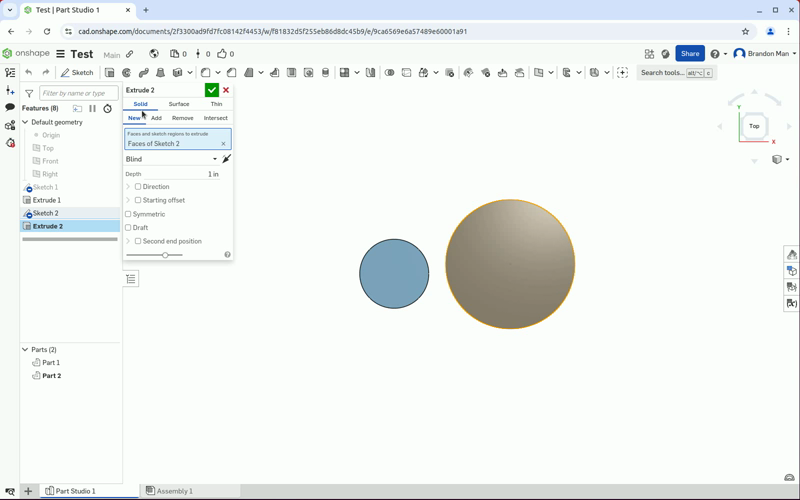
mouse_move(137, 120)
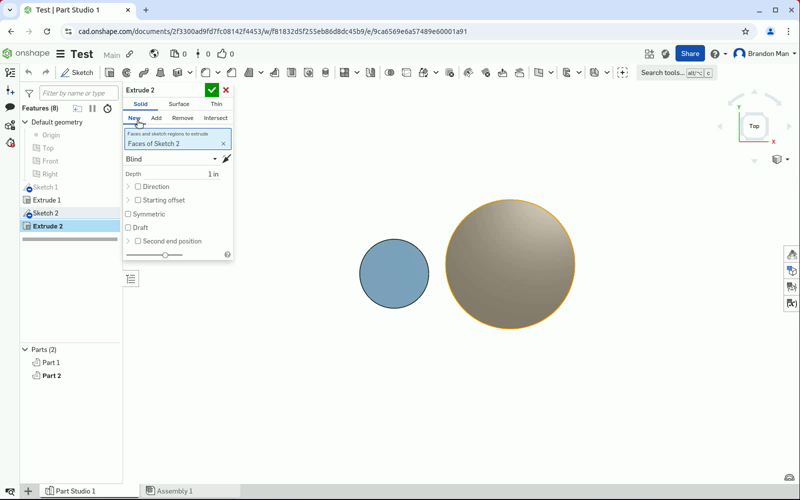
click(137, 120)
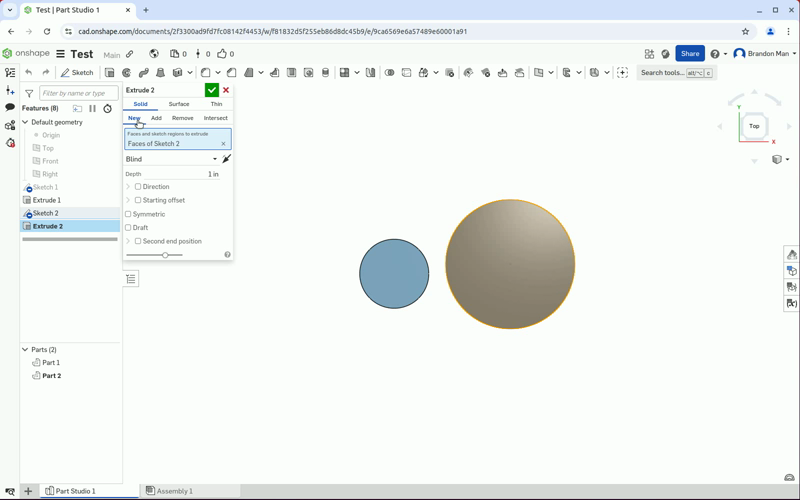
key(tab, 4)
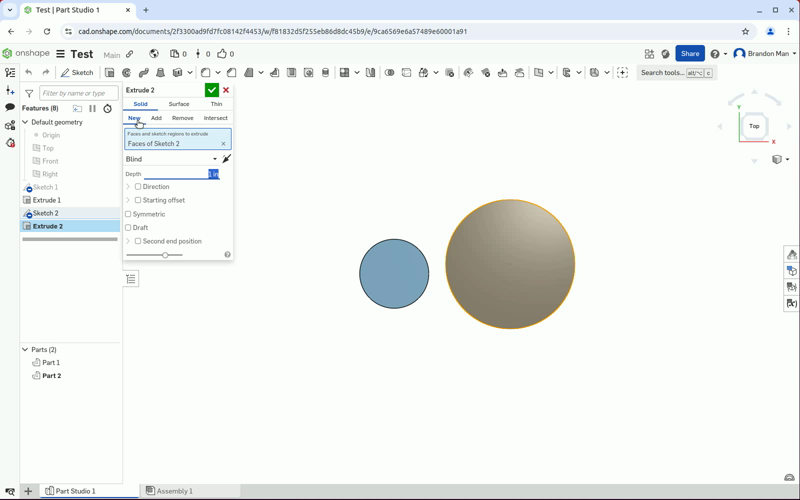
text(3.611)
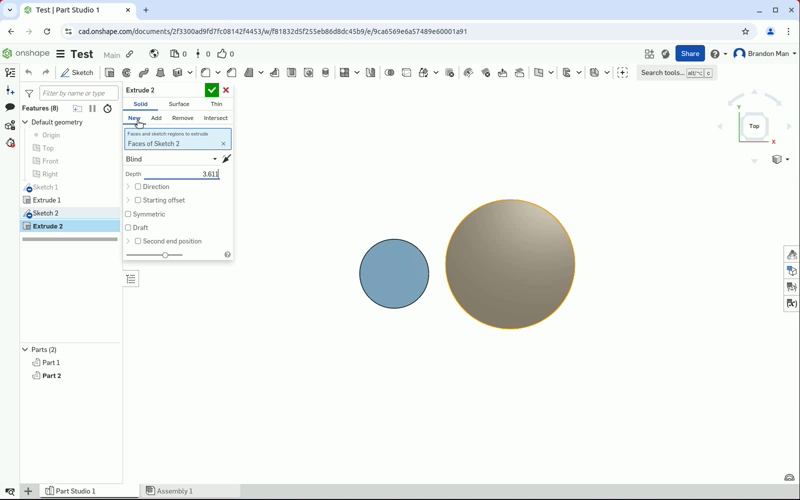
key(enter)
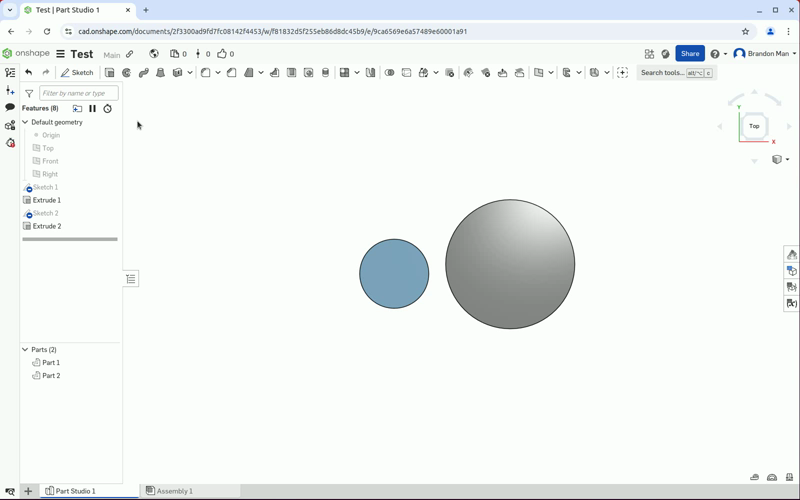
key(shift+h)
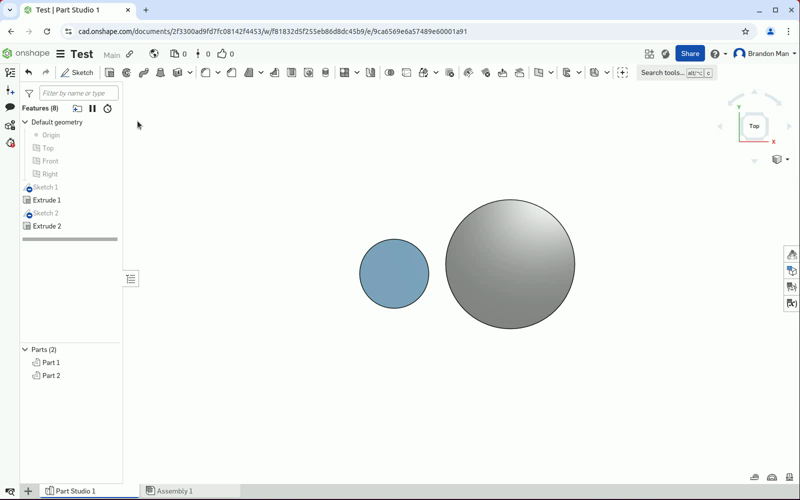
key(shift+h)
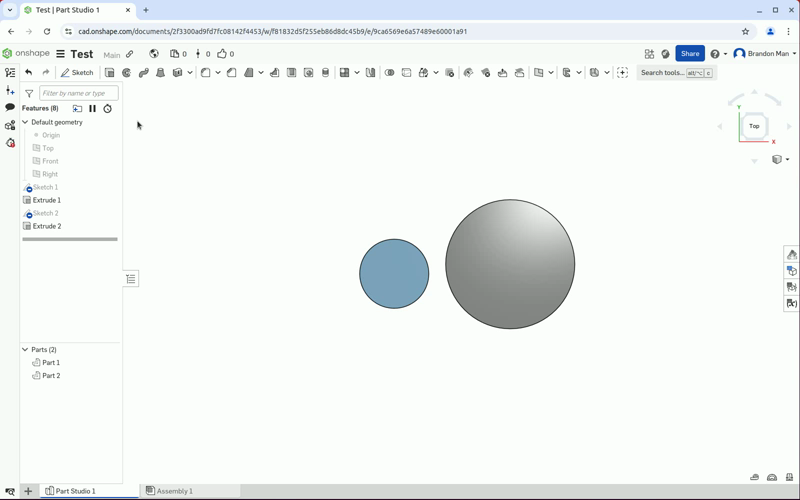
mouse_move(73, 189)
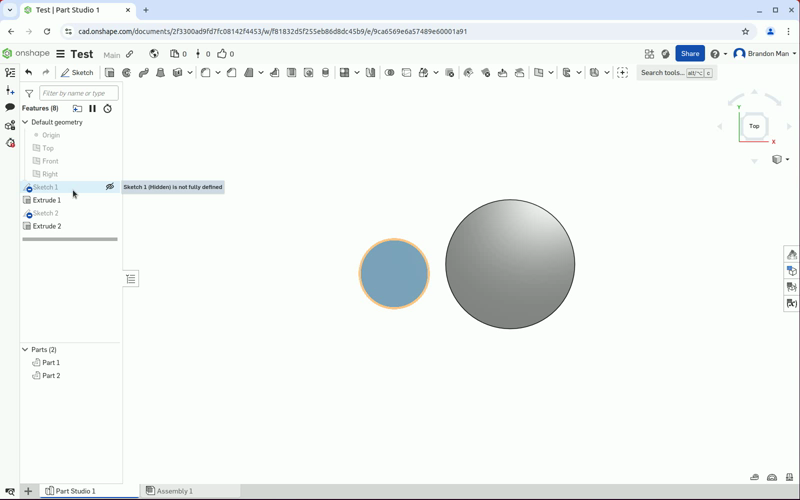
click(73, 189)
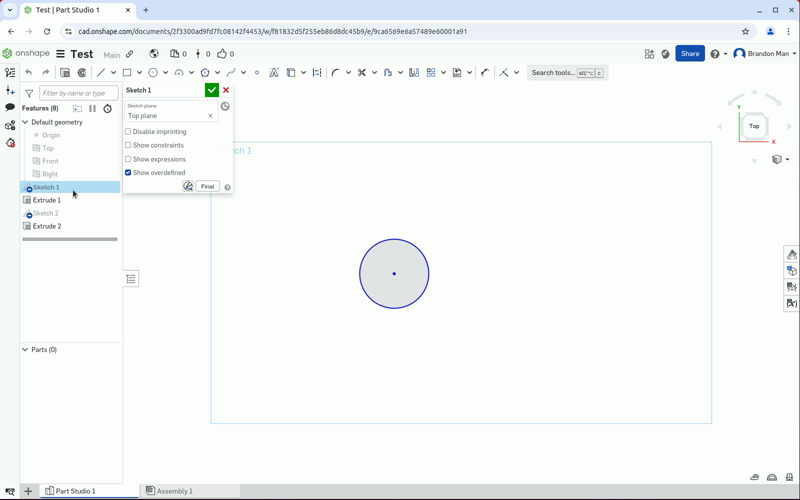
mouse_move(229, 92)
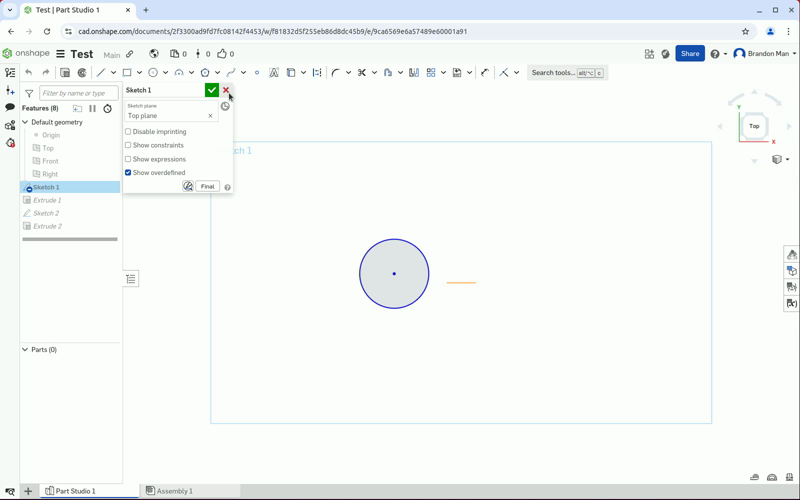
click(229, 92)
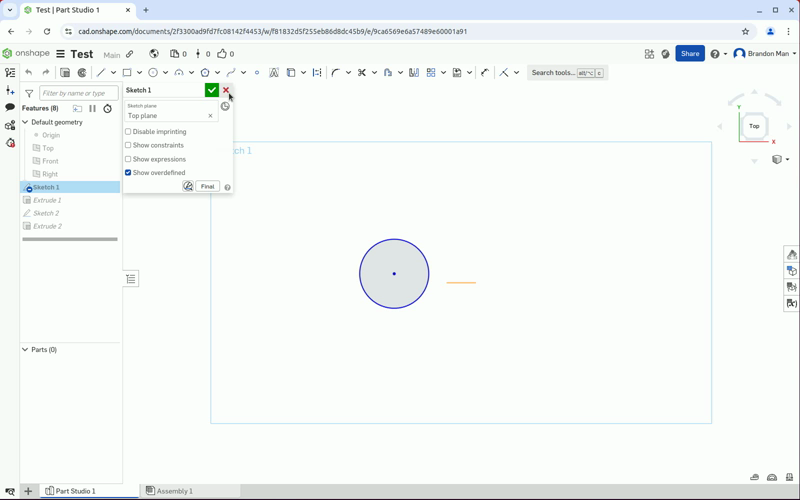
key(shift+s)
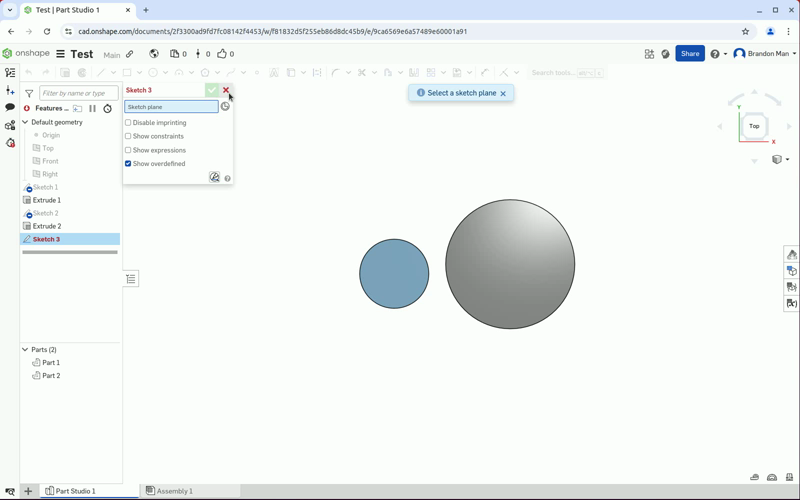
mouse_move(73, 150)
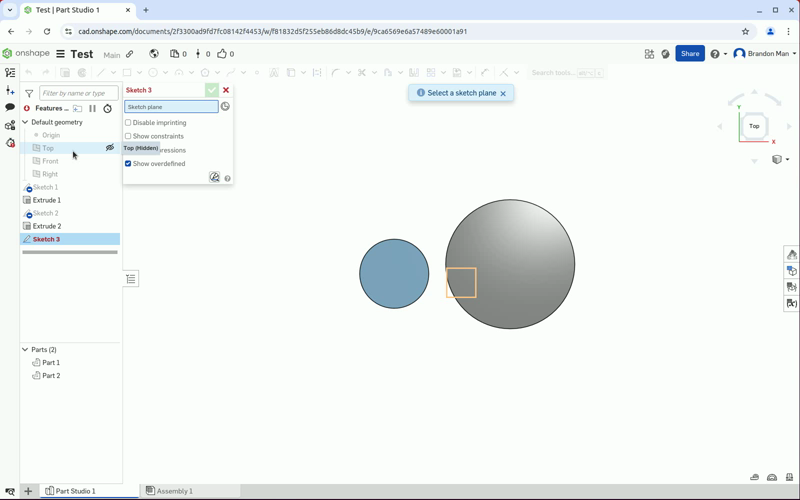
click(73, 150)
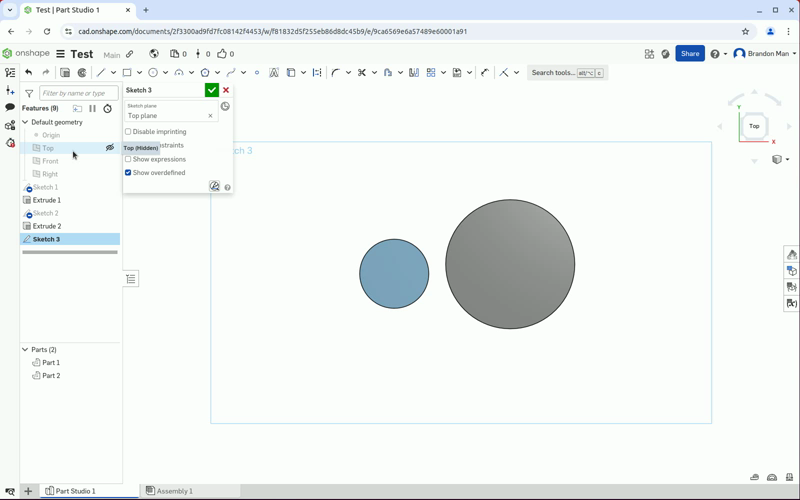
mouse_move(73, 352)
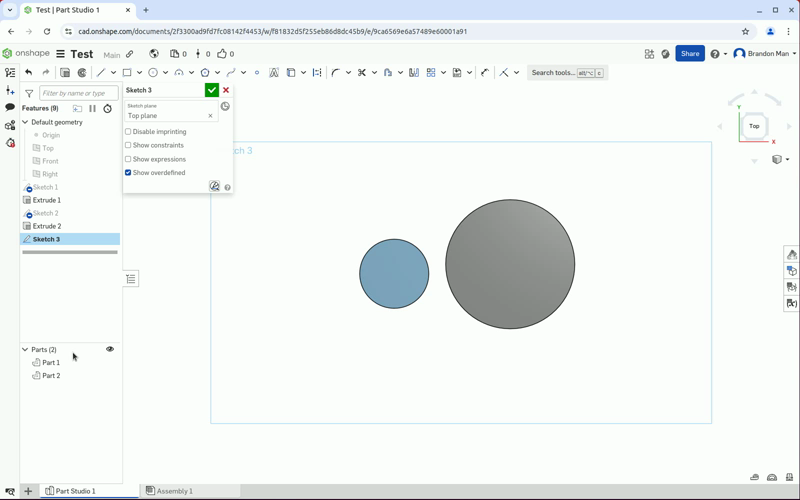
key(y)
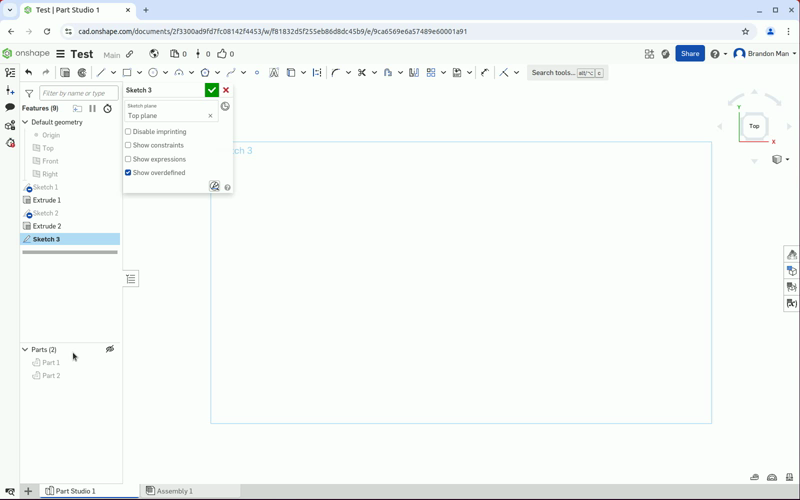
key(a)
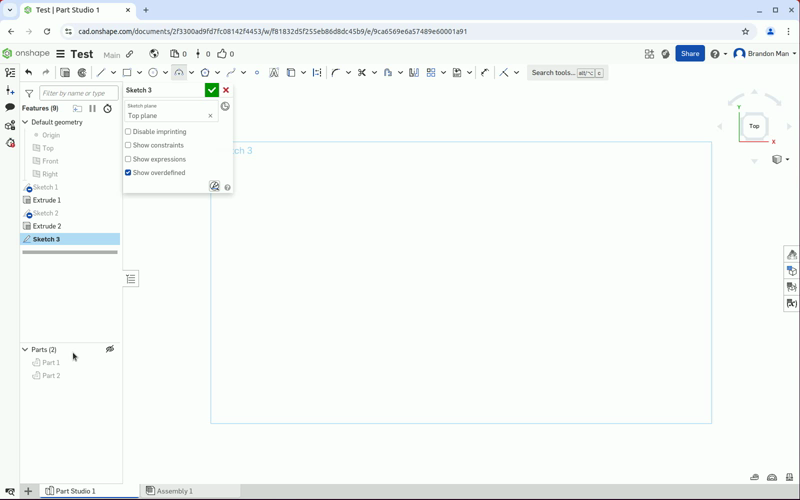
key_down(shift)
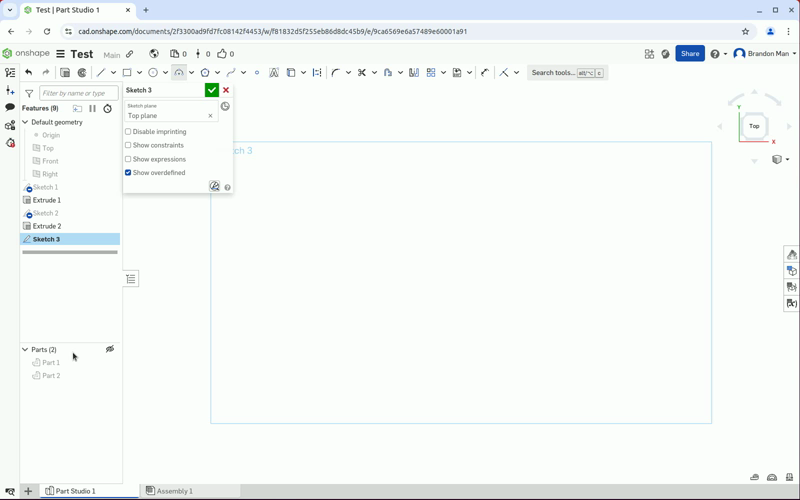
mouse_move(382, 240)
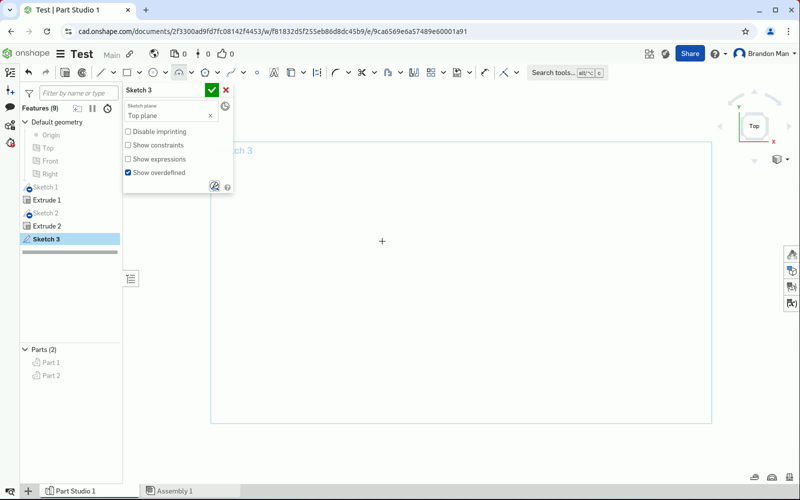
click(382, 240)
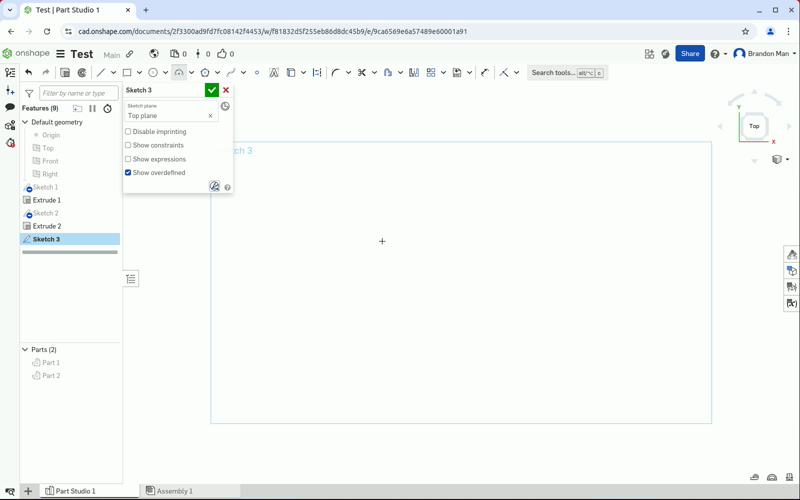
key_up(shift)
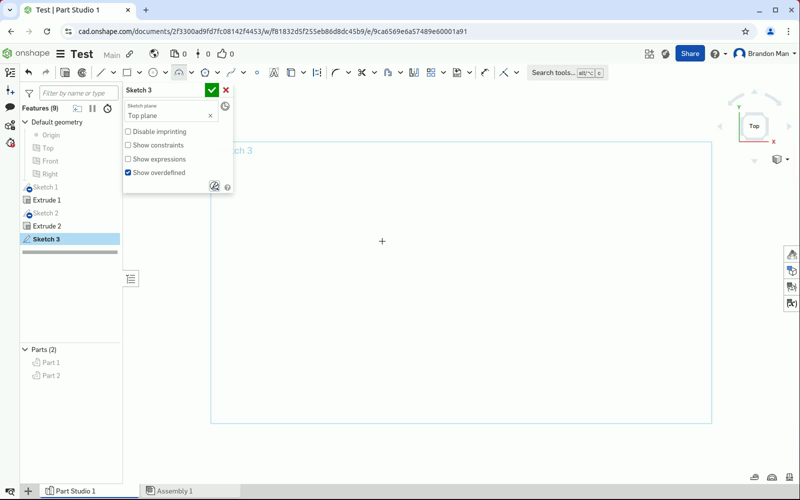
key_down(shift)
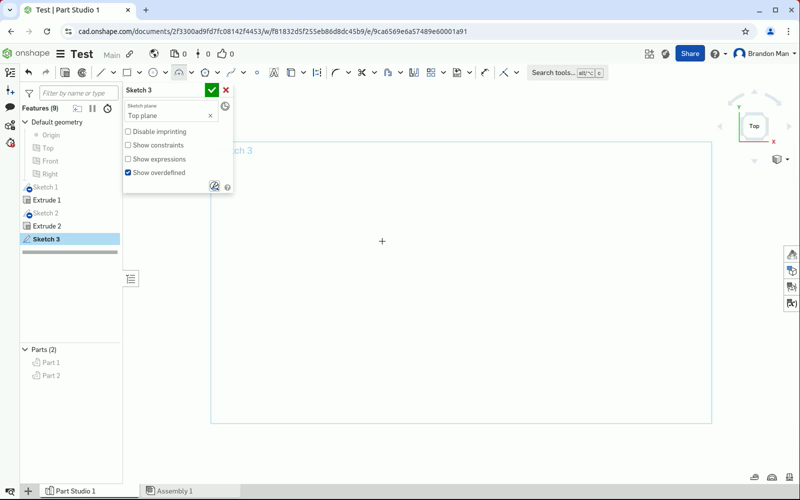
mouse_move(387, 306)
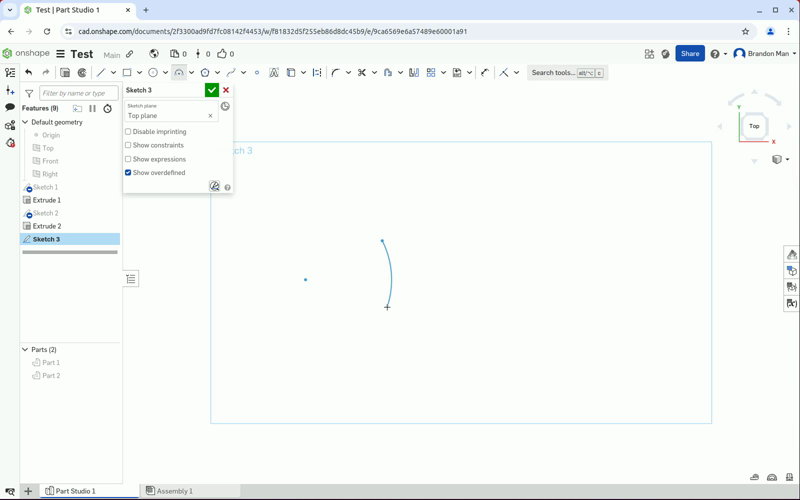
click(387, 306)
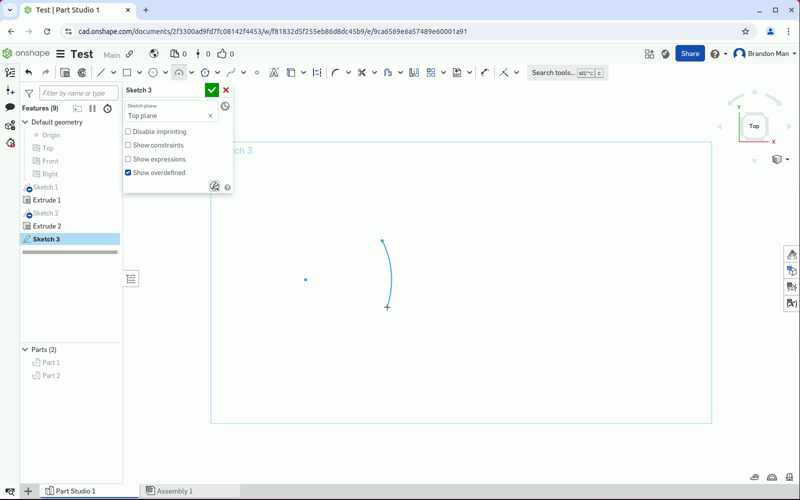
mouse_move(427, 270)
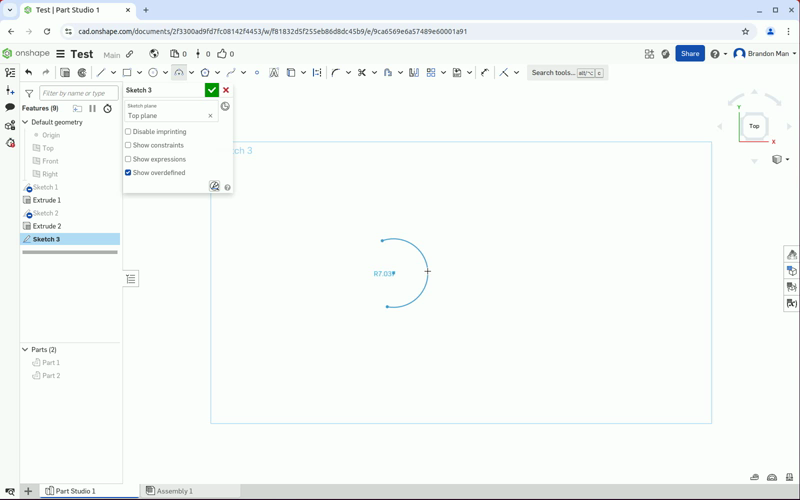
click(427, 270)
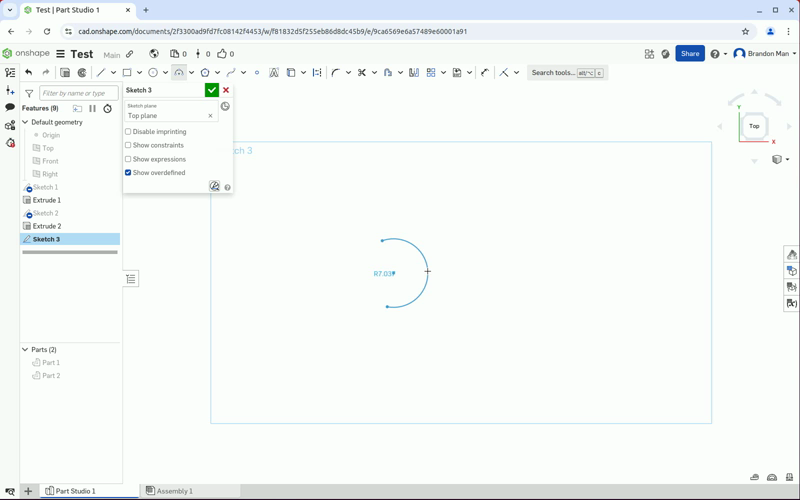
key_up(shift)
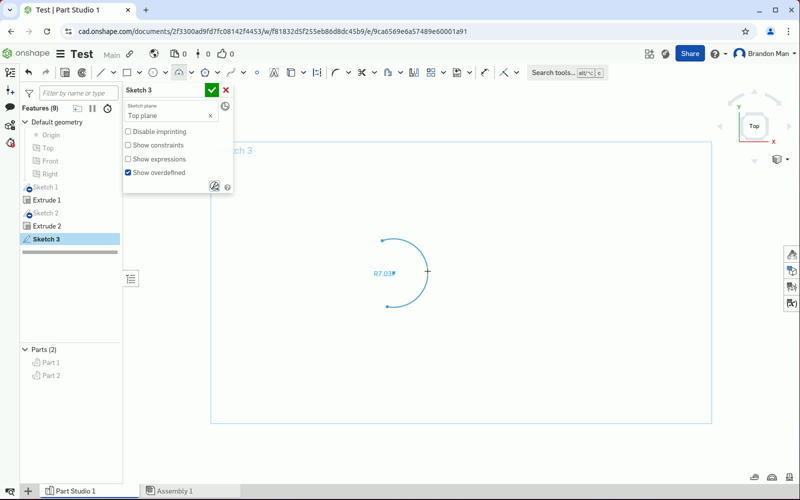
key(esc)
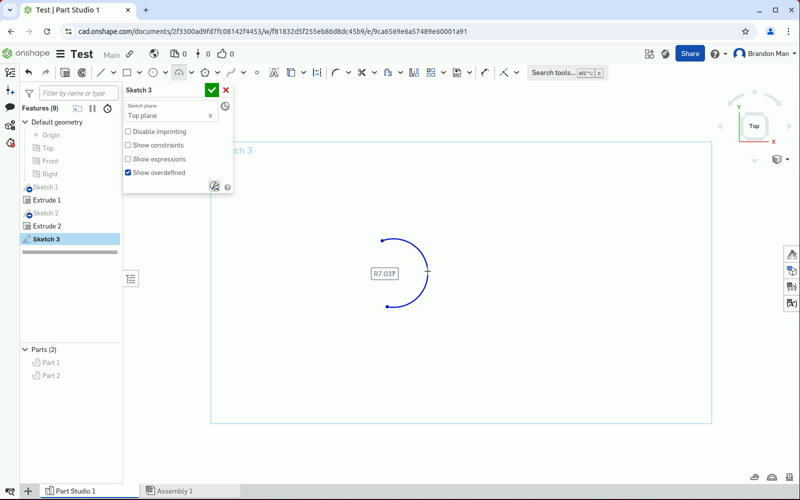
key(l)
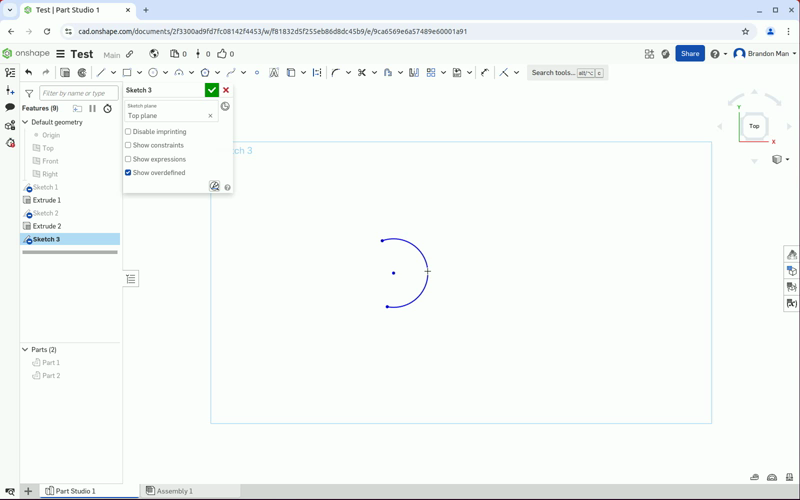
mouse_move(387, 306)
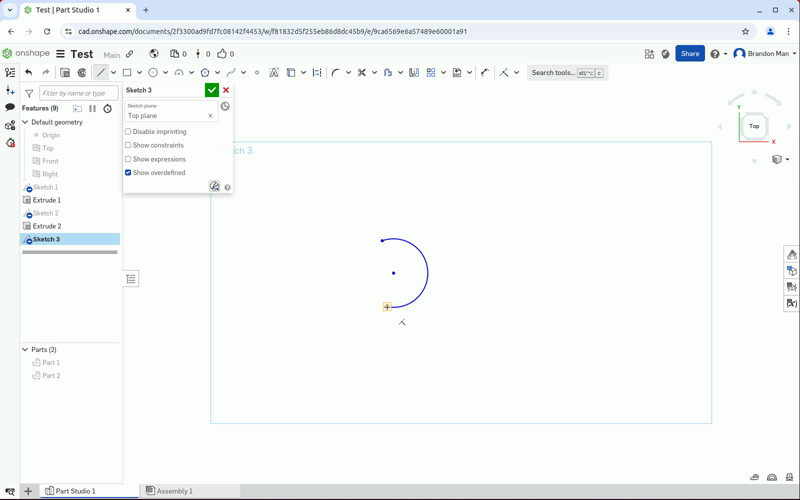
click(387, 306)
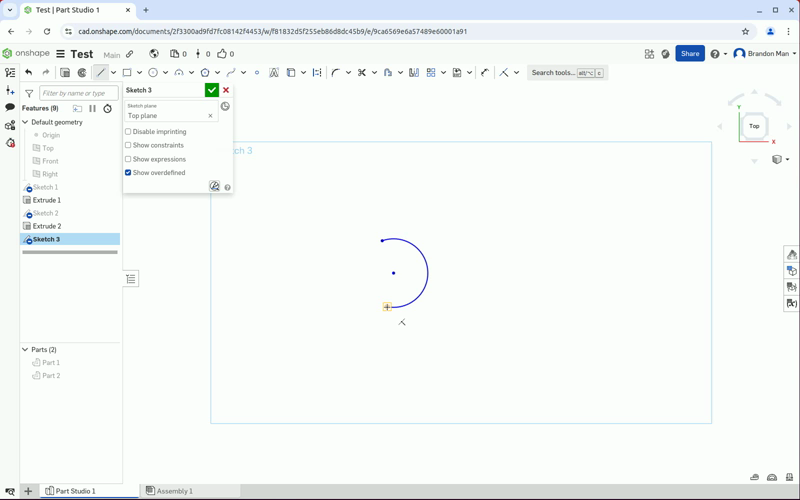
key_down(shift)
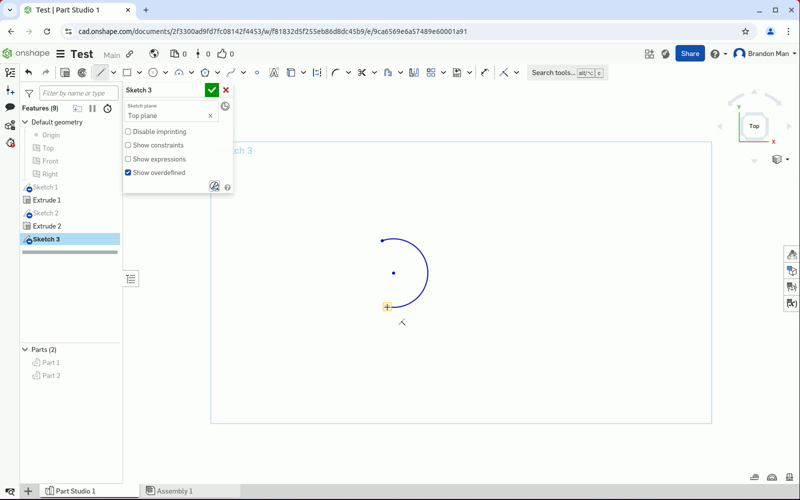
mouse_move(498, 326)
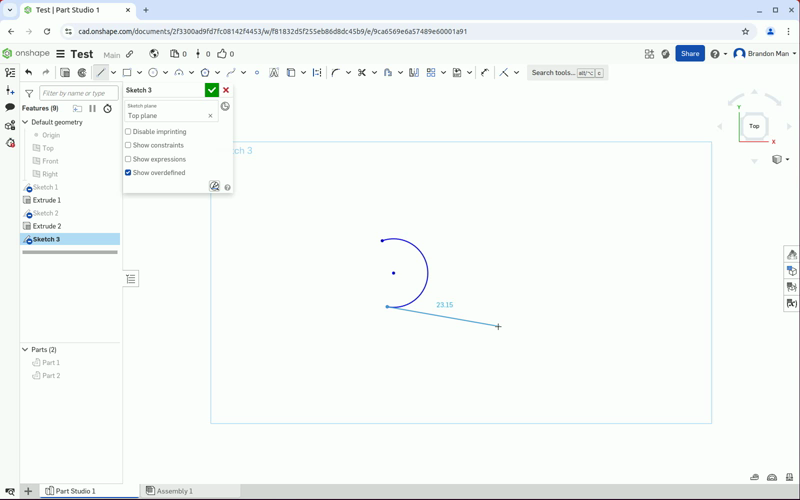
click(498, 326)
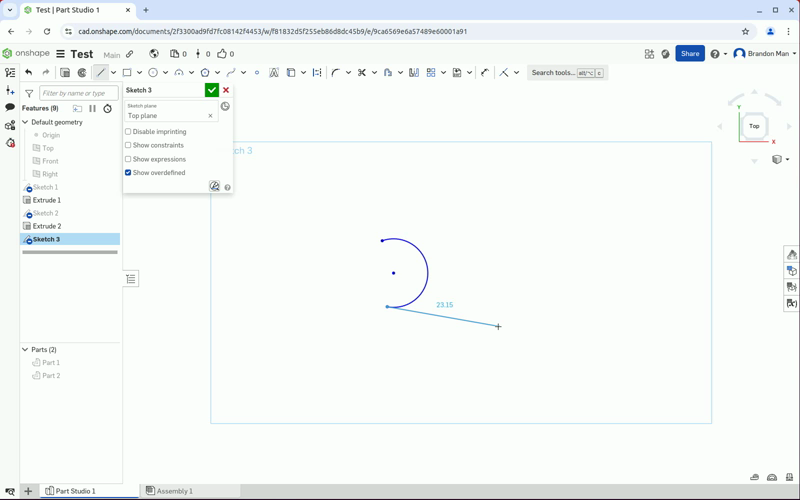
key_up(shift)
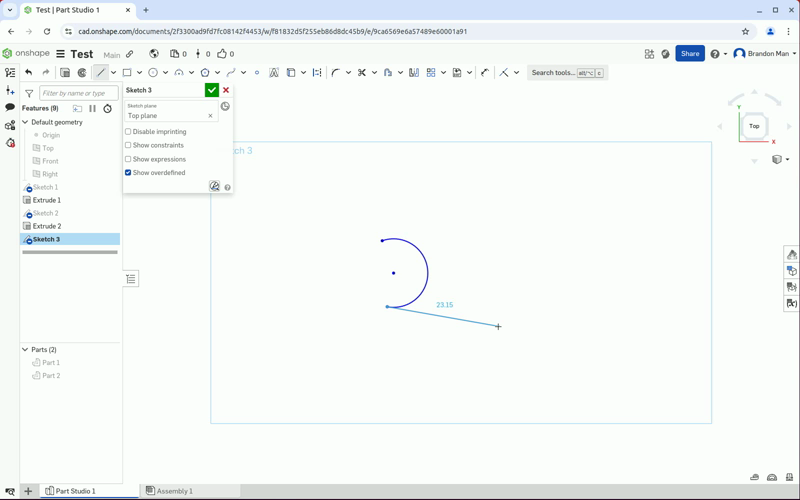
key(esc)
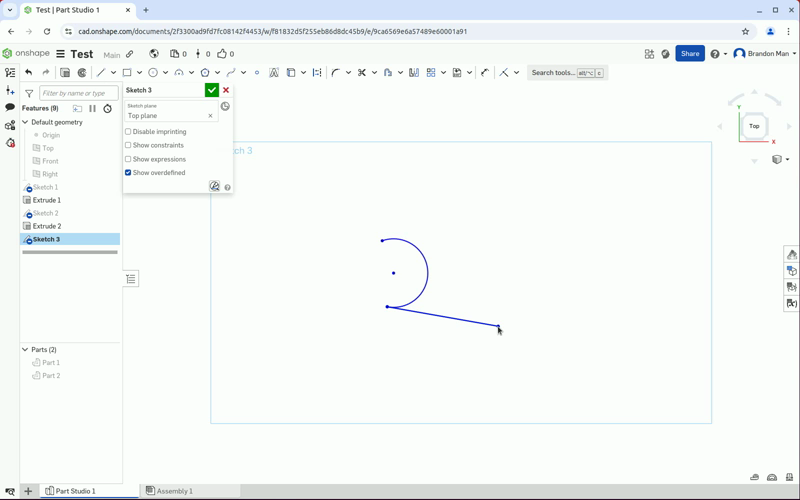
key(a)
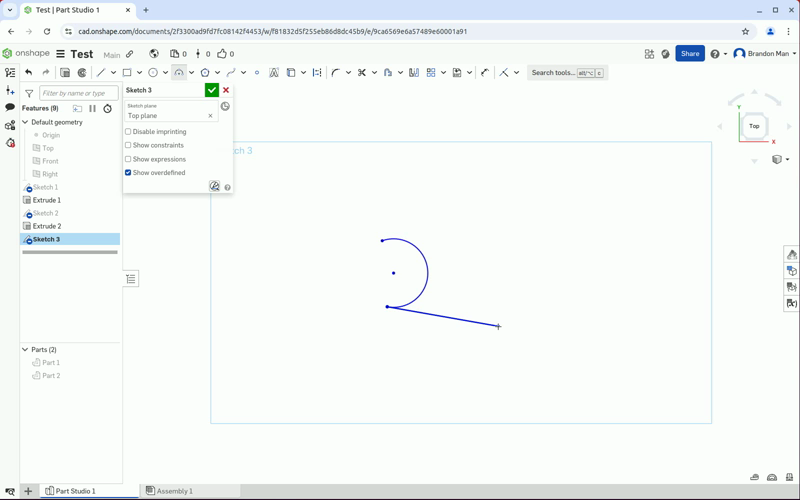
mouse_move(498, 326)
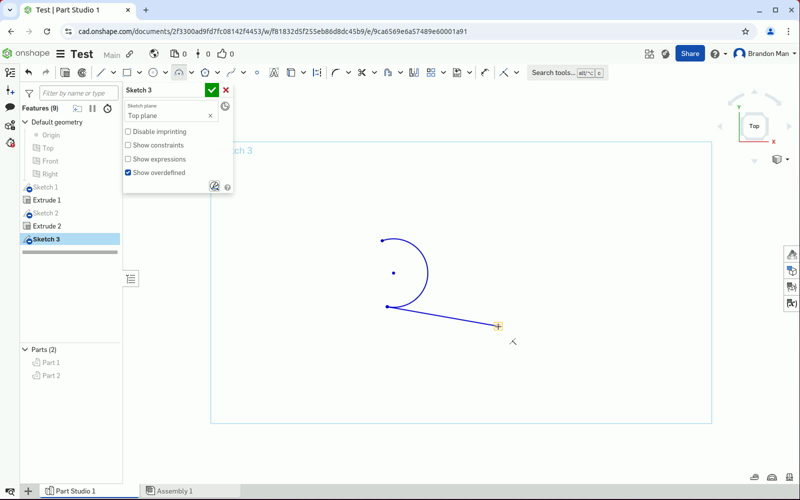
click(498, 326)
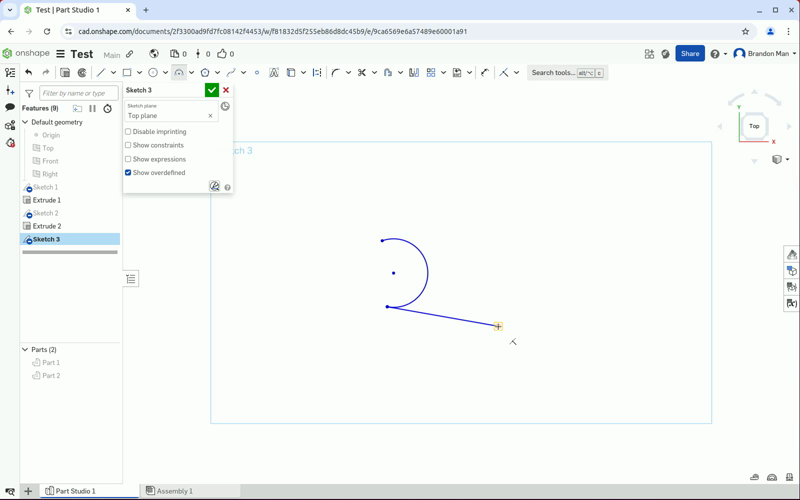
key_down(shift)
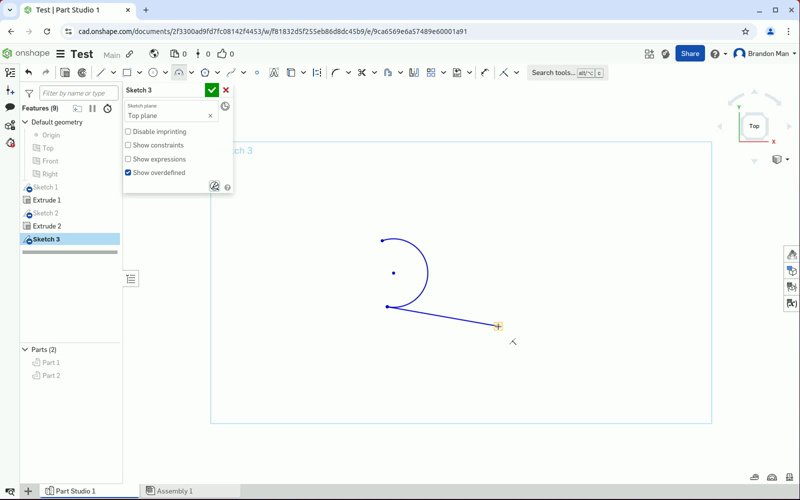
mouse_move(488, 202)
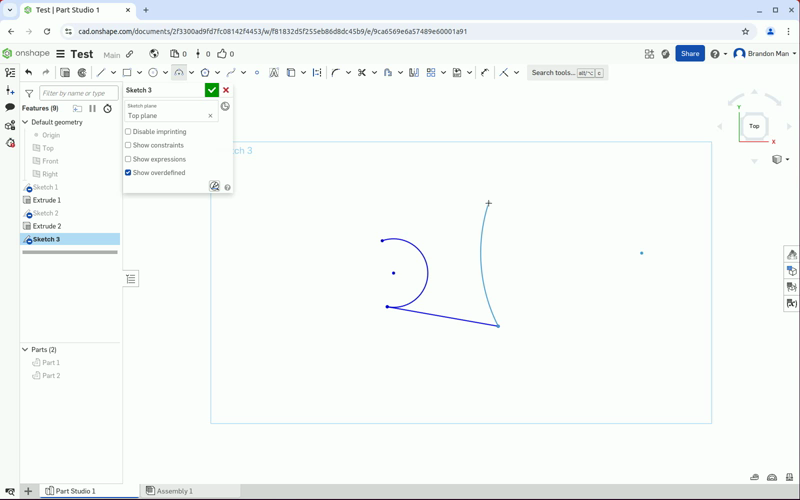
click(488, 202)
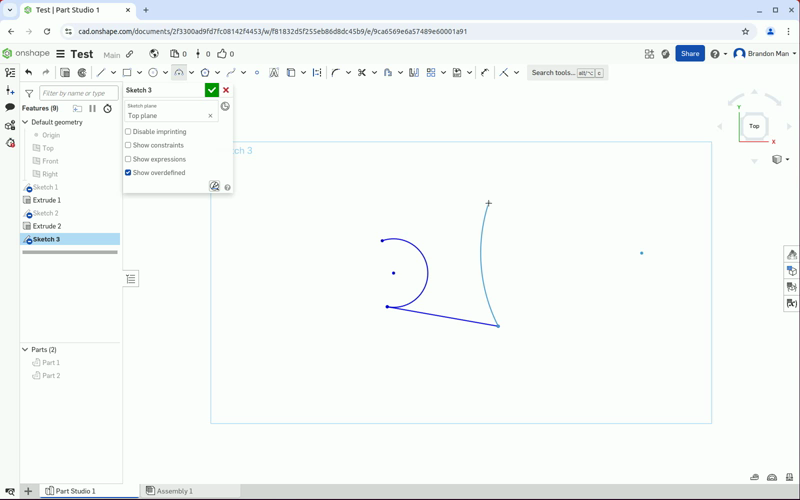
mouse_move(445, 268)
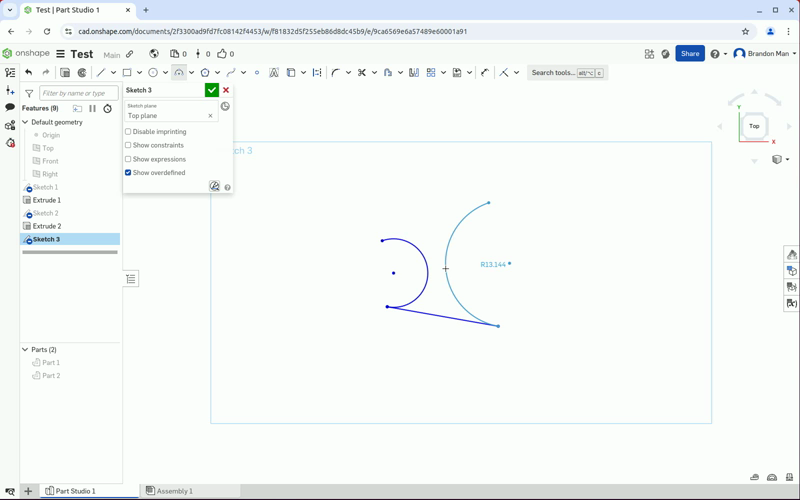
click(445, 268)
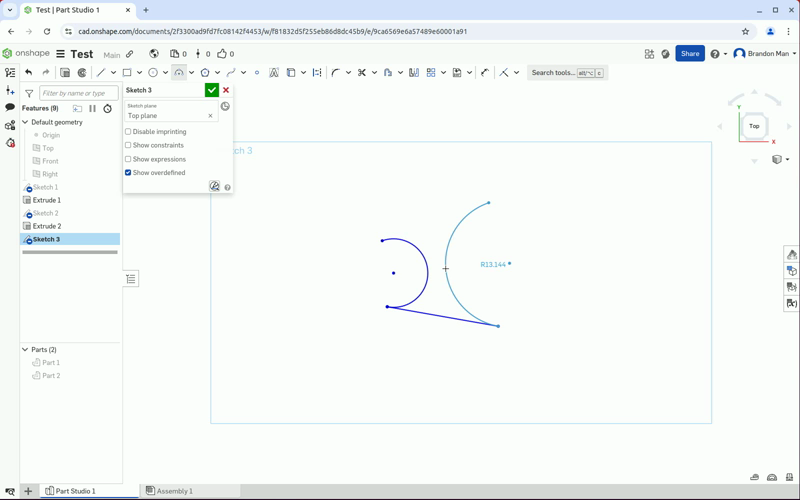
key_up(shift)
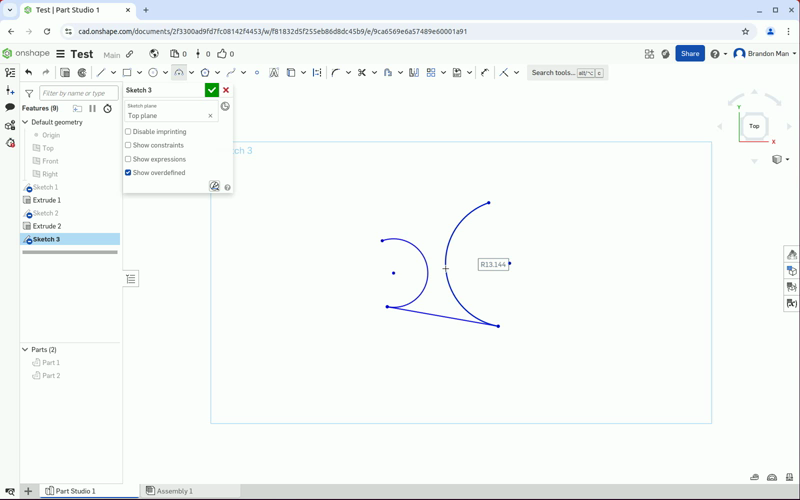
key(esc)
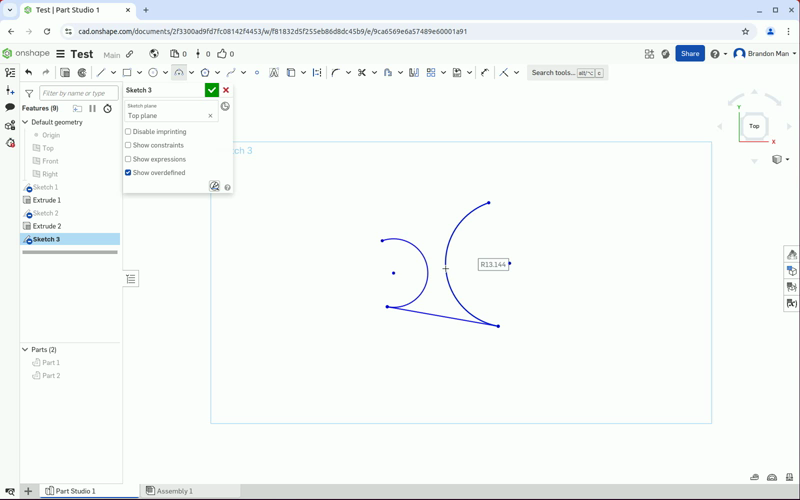
key(l)
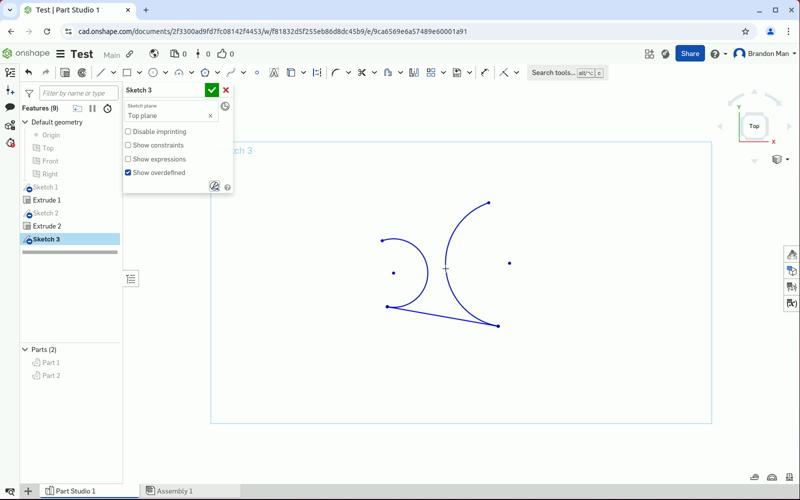
mouse_move(488, 202)
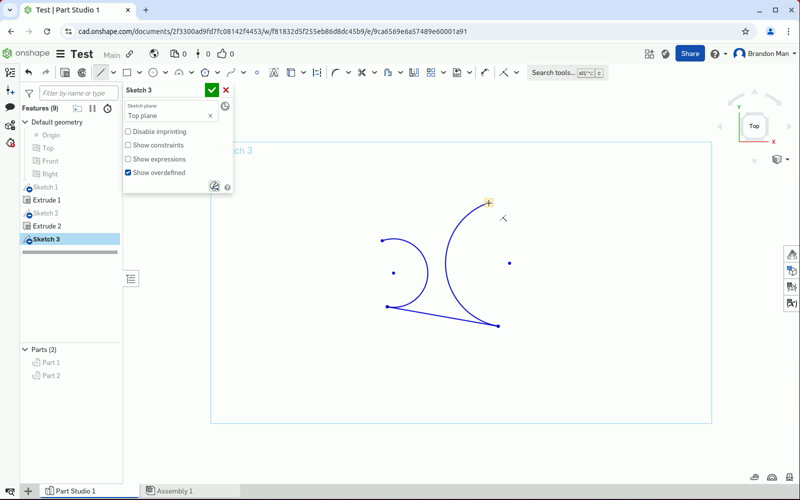
click(488, 202)
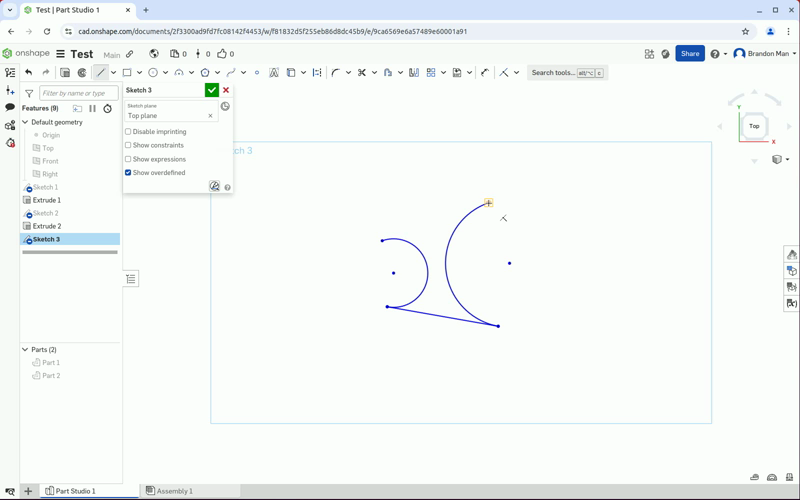
key_down(shift)
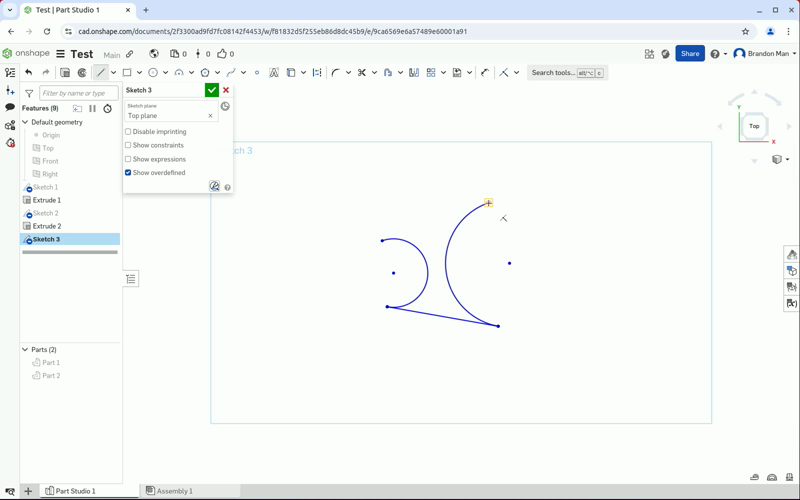
mouse_move(382, 240)
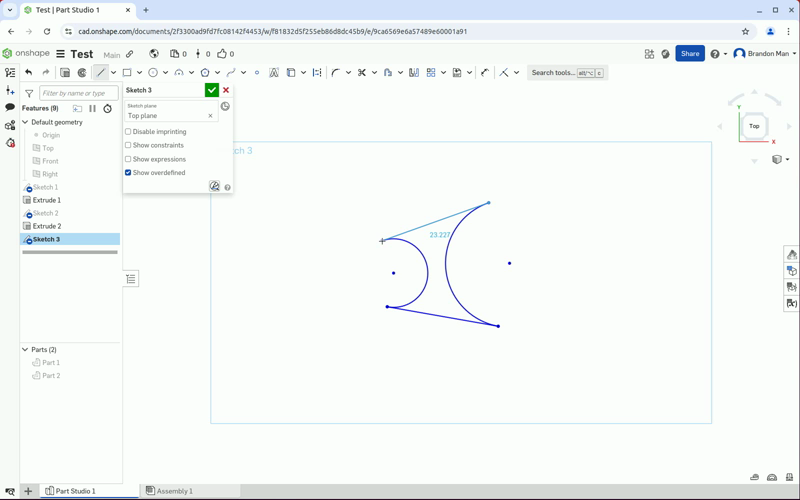
key_up(shift)
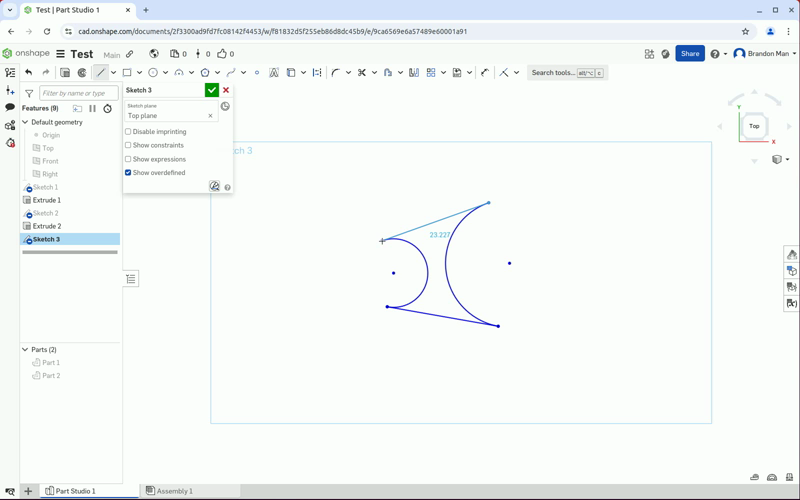
click(382, 240)
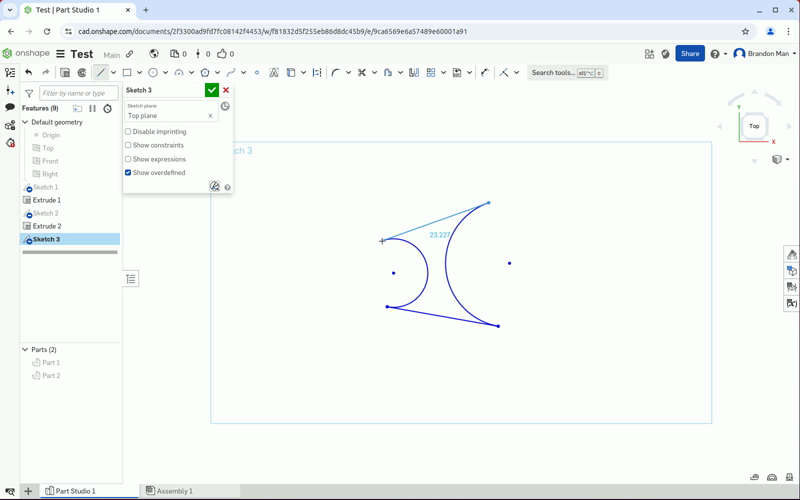
key(esc)
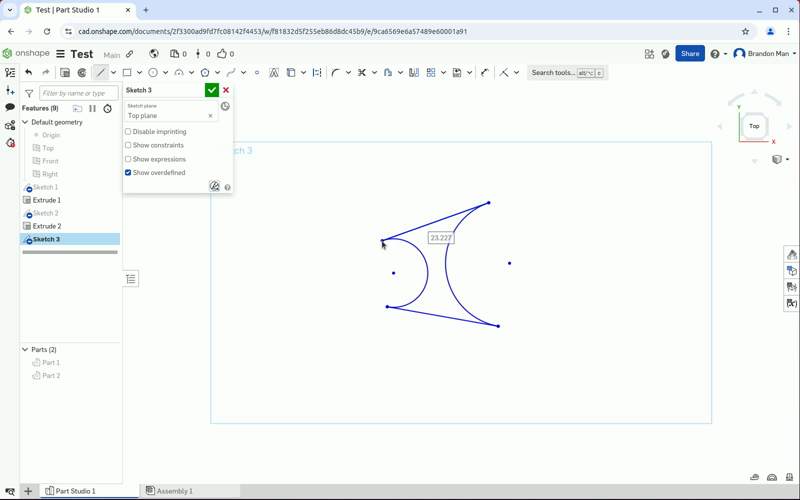
mouse_move(432, 233)
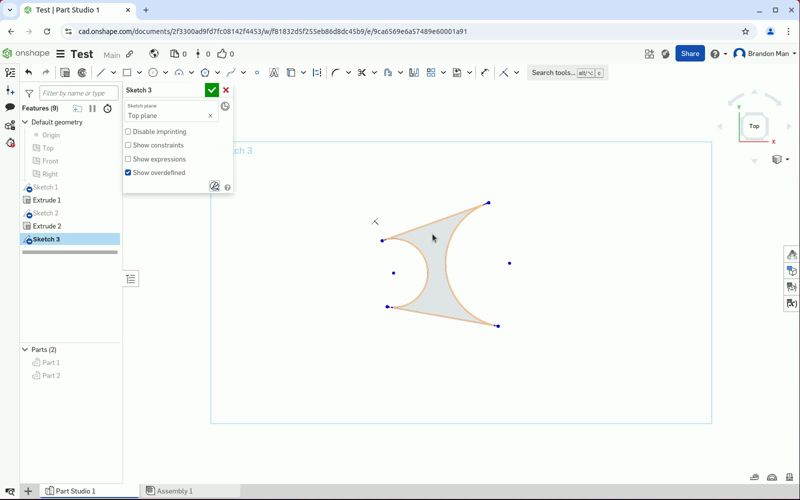
click(432, 233)
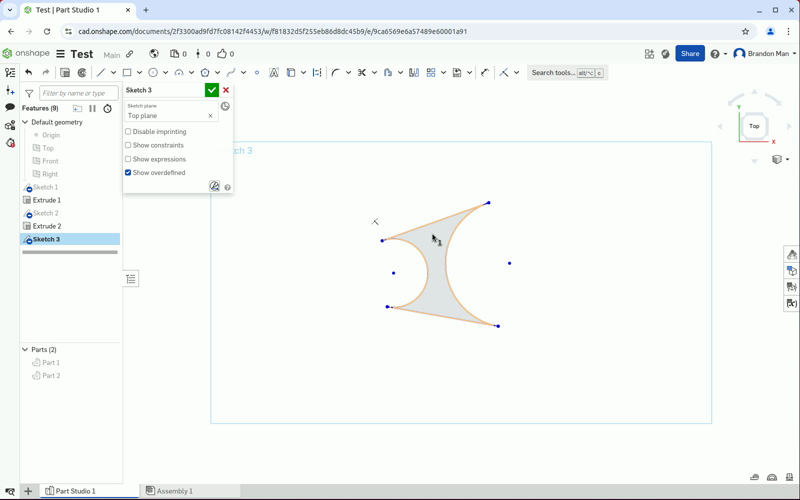
mouse_move(73, 352)
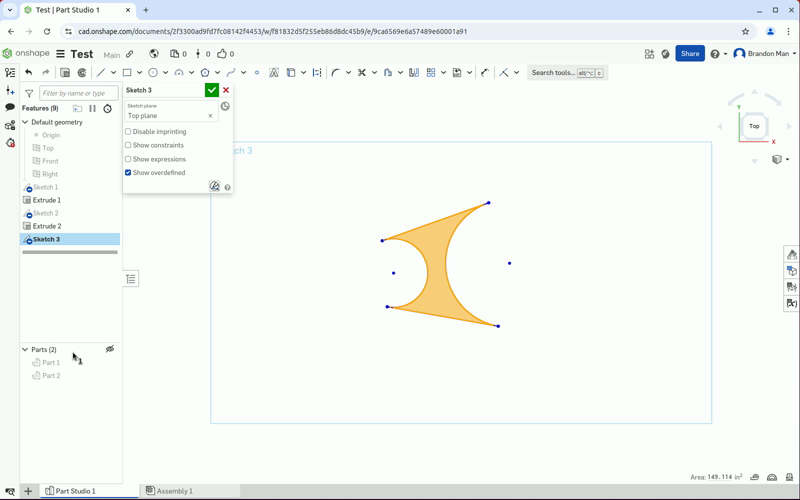
key(shift+y)
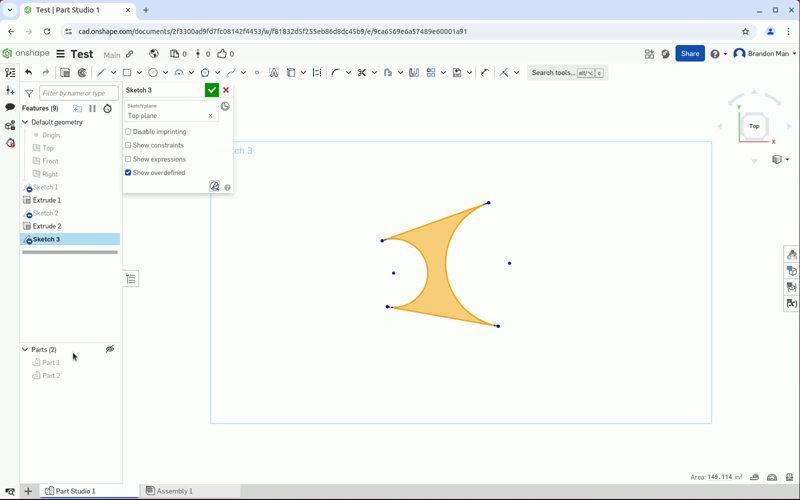
key(shift+e)
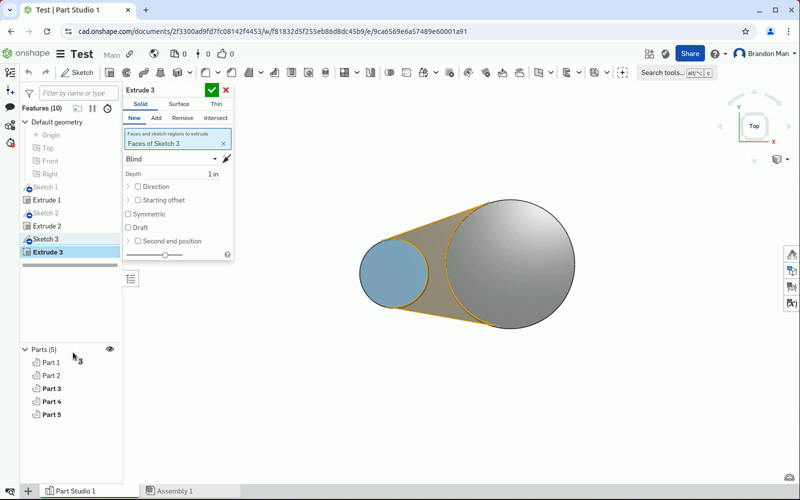
mouse_move(143, 106)
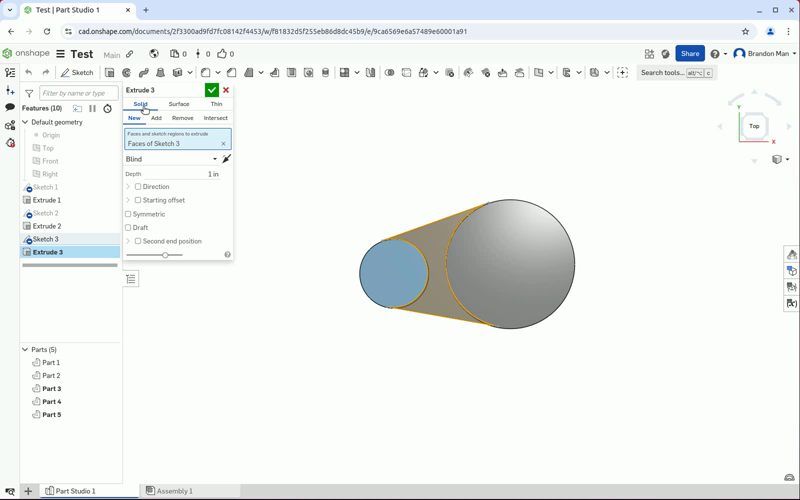
click(143, 106)
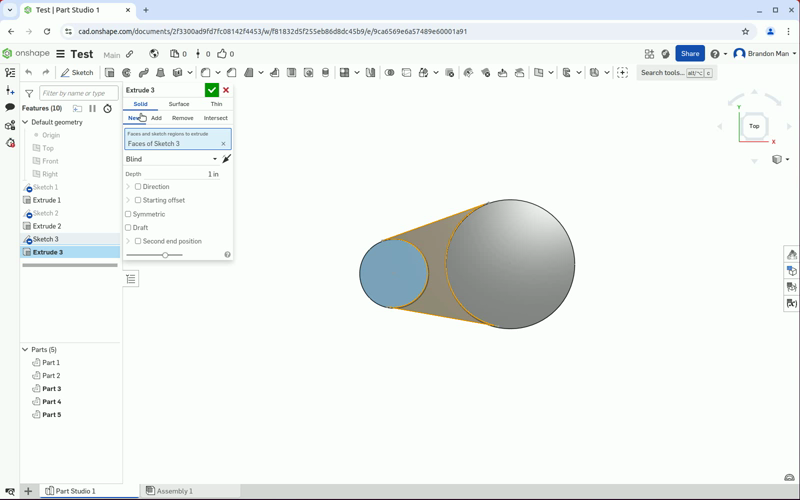
mouse_move(137, 120)
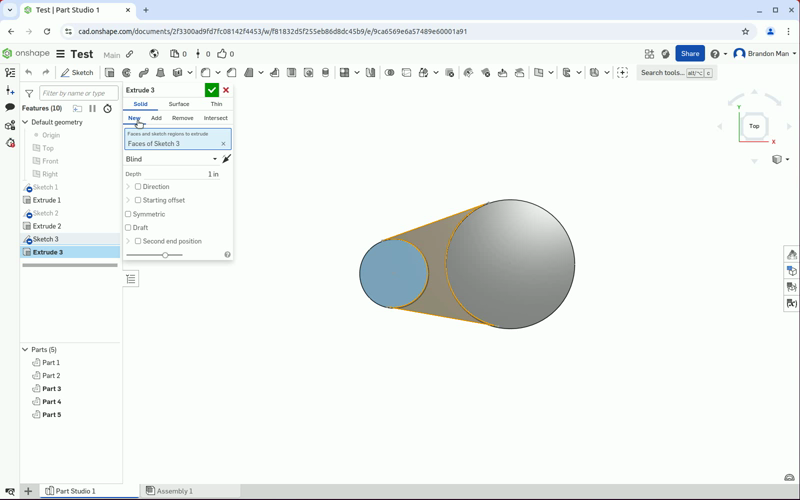
click(137, 120)
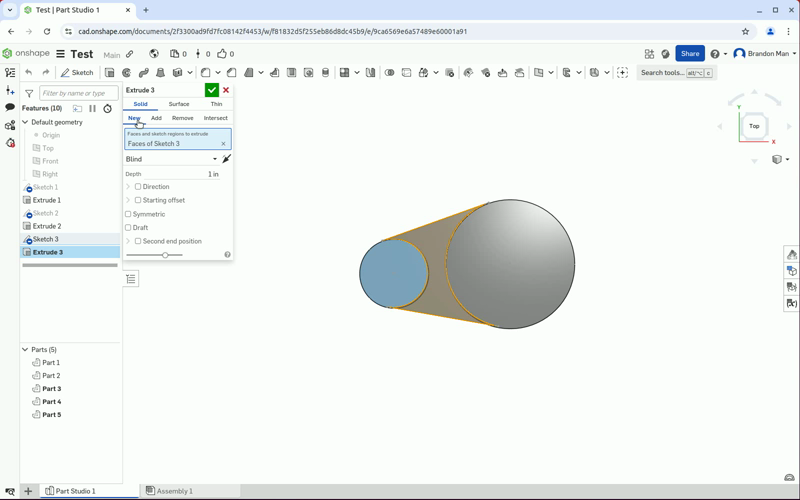
key(tab, 4)
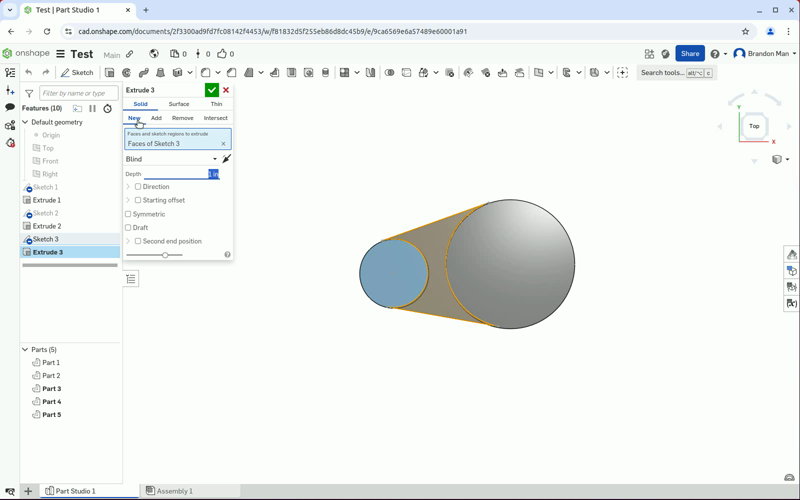
text(1.685)
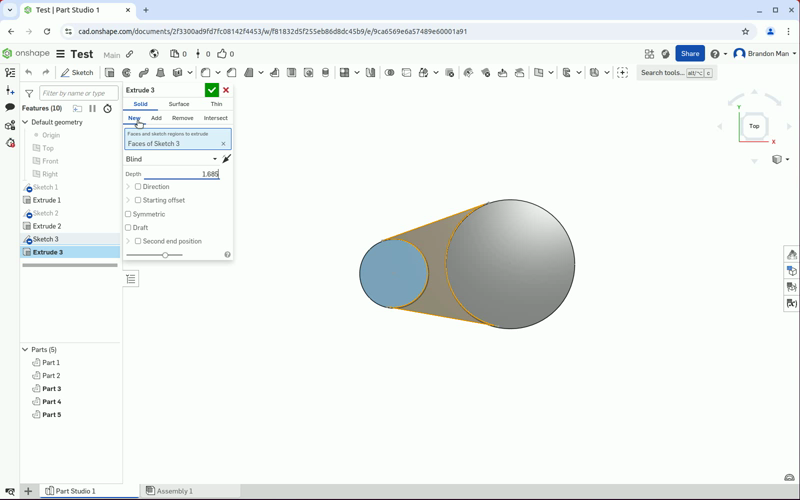
key(enter)
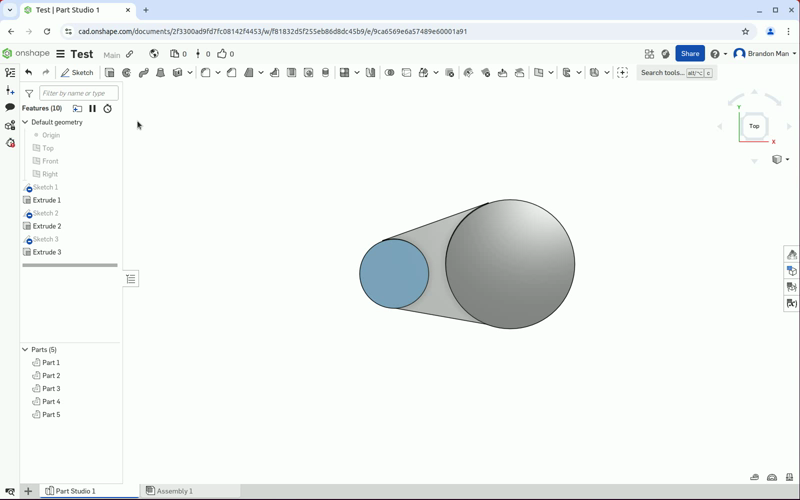
key(shift+h)
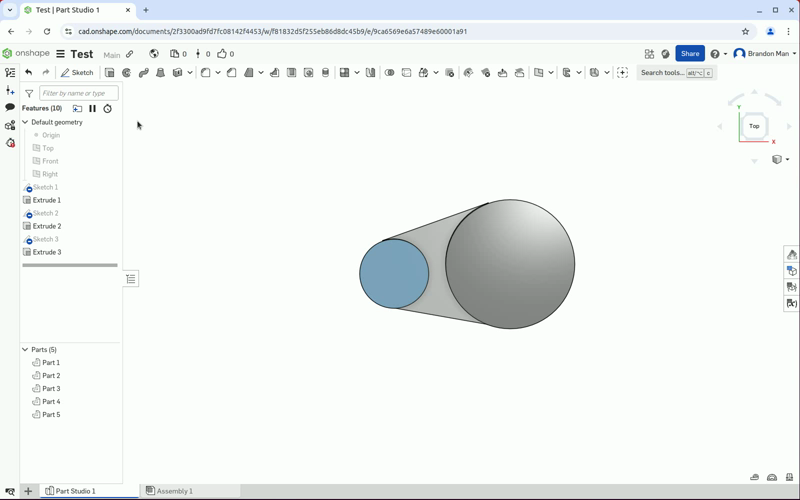
key(shift+h)
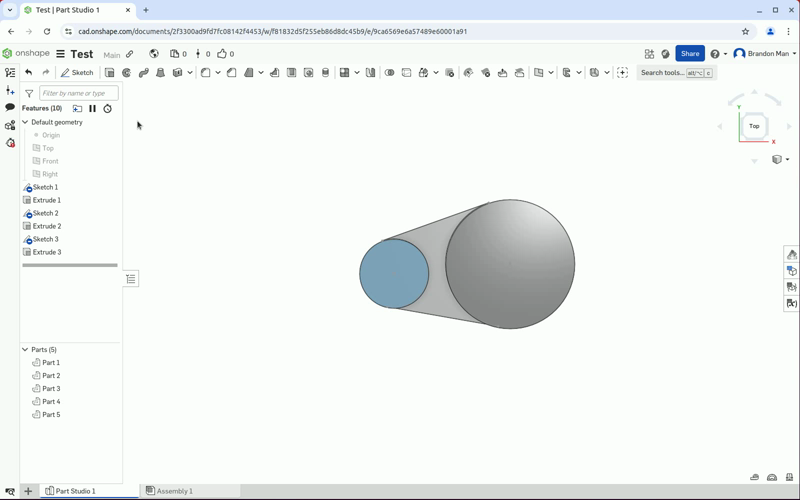
key(shift+7)
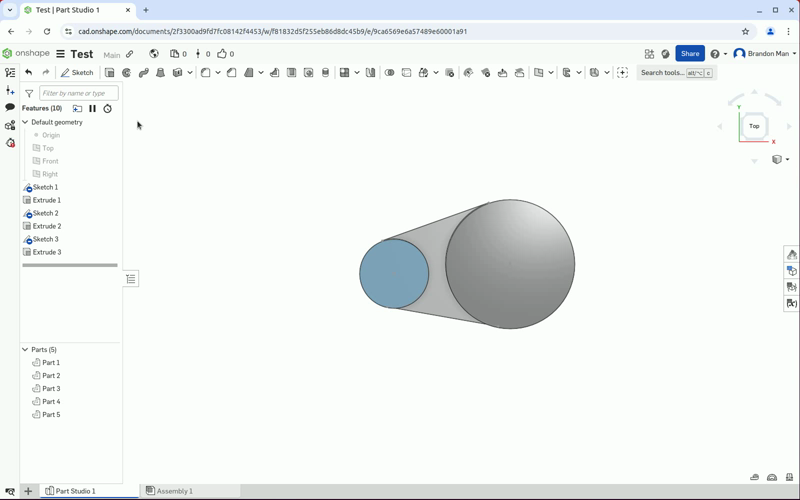
key(up, 3)
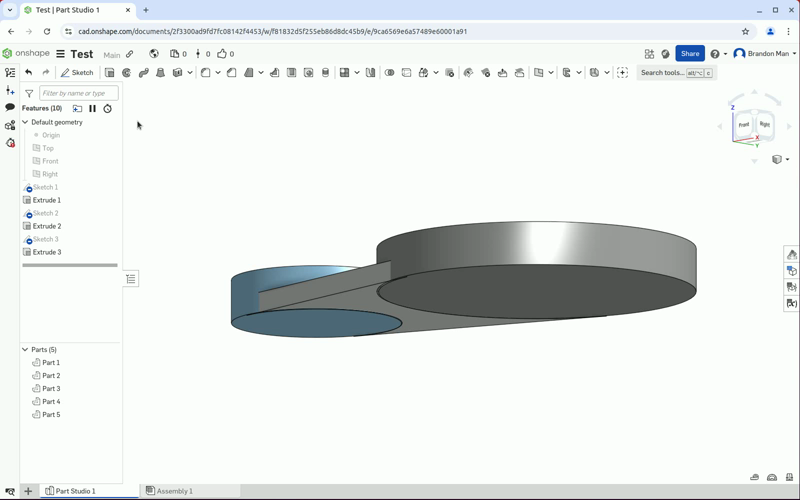
key(left, 3)
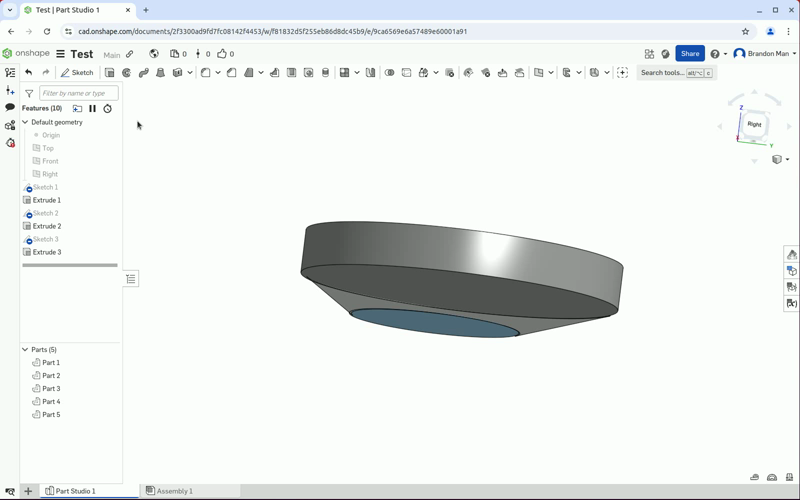
key(right, 3)
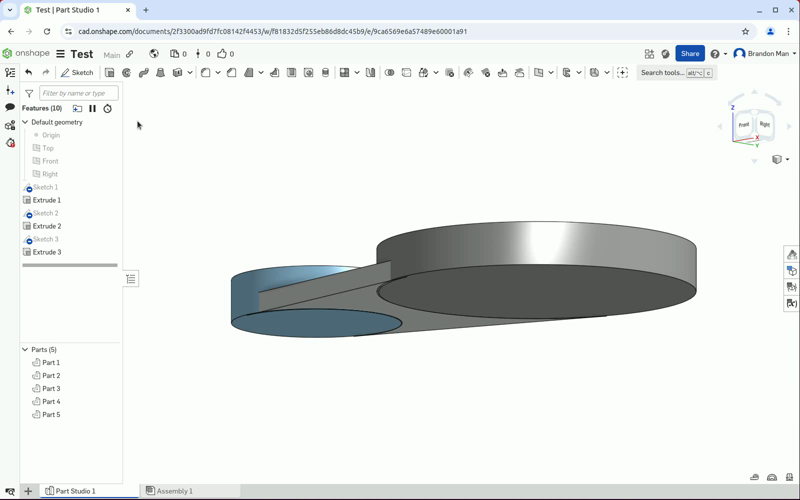
key(down, 3)
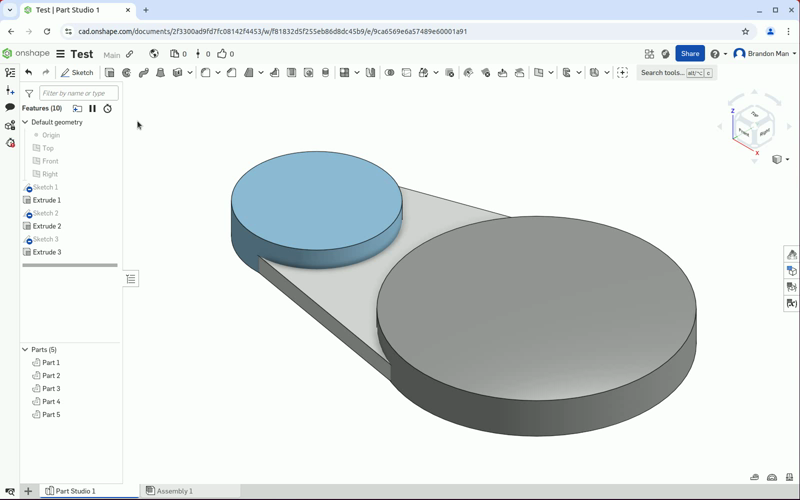
mouse_move(73, 189)
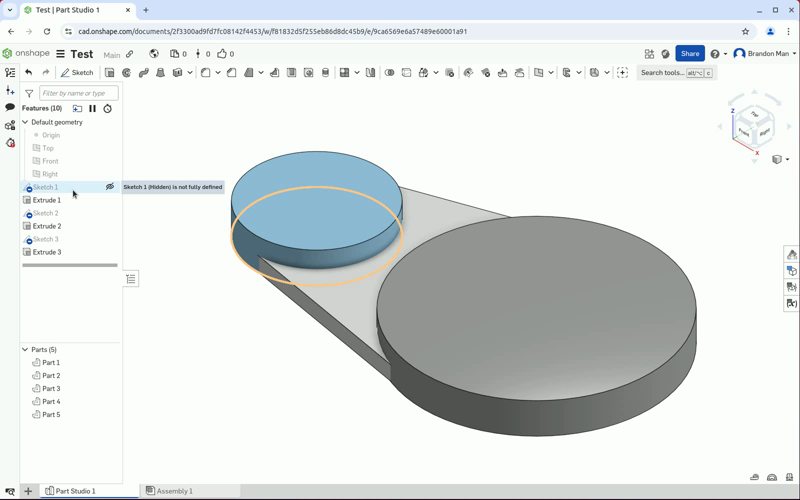
click(73, 189)